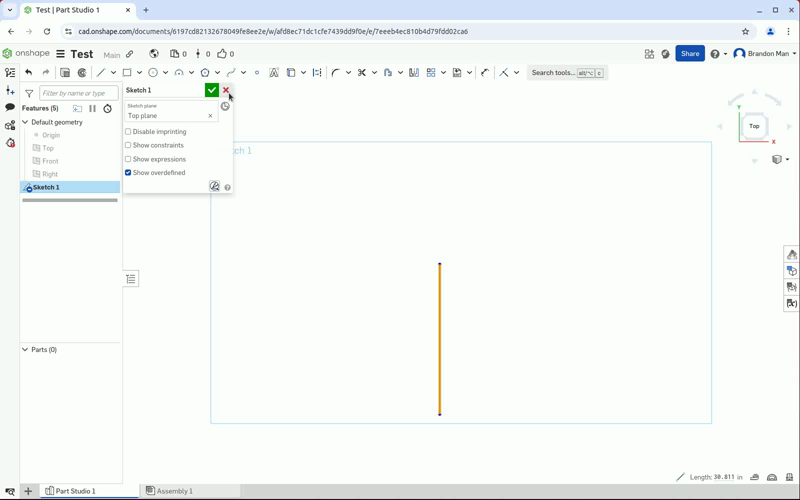
key(shift+h)
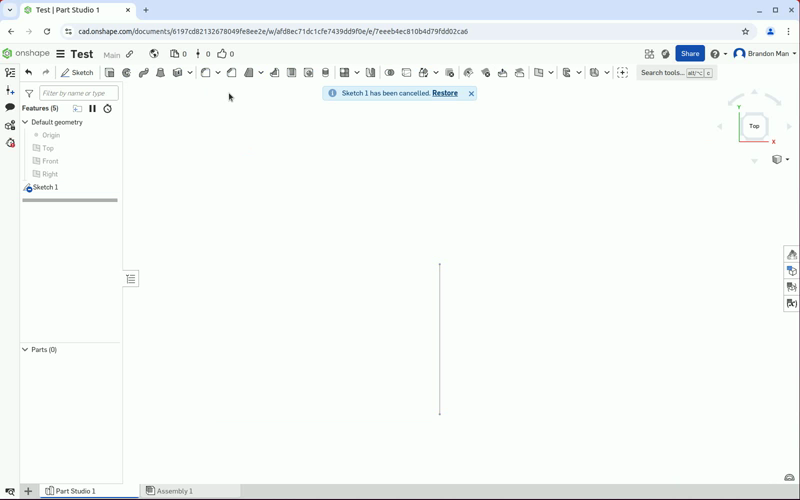
key(shift+s)
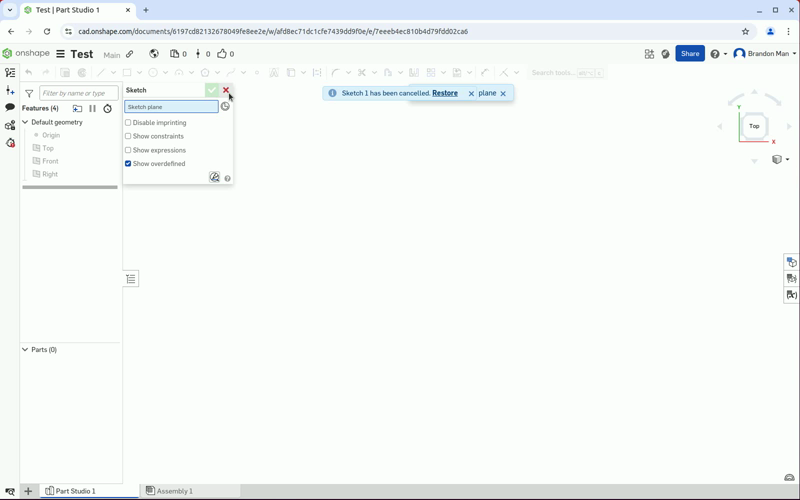
mouse_move(73, 150)
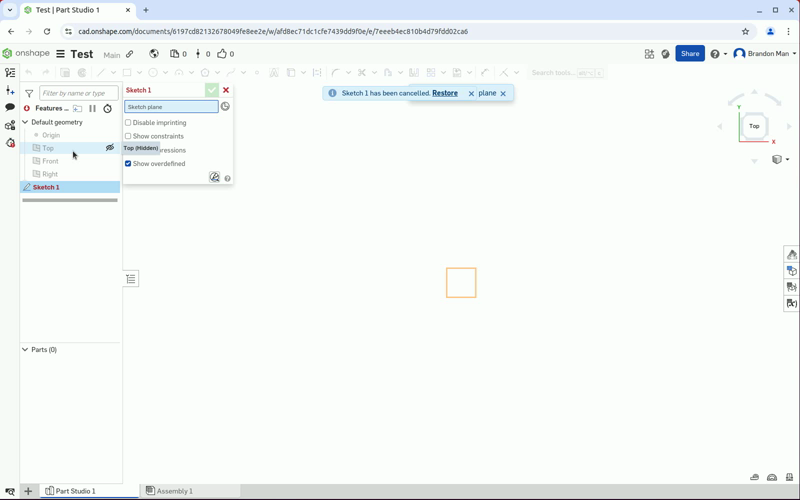
click(73, 150)
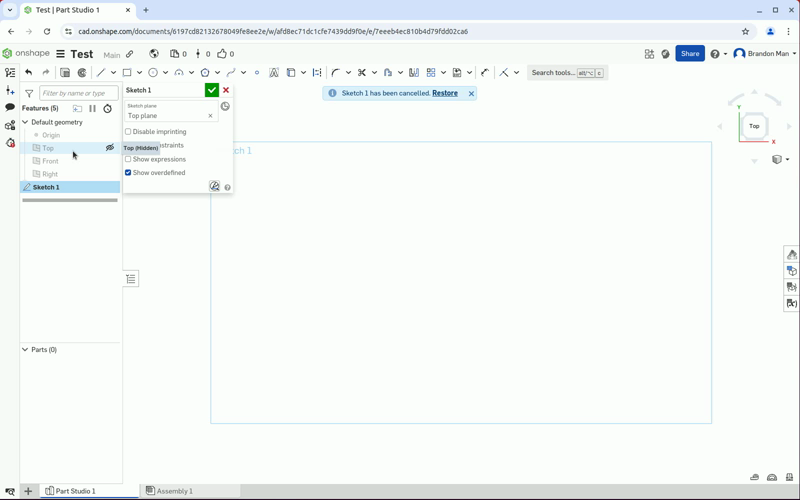
mouse_move(73, 352)
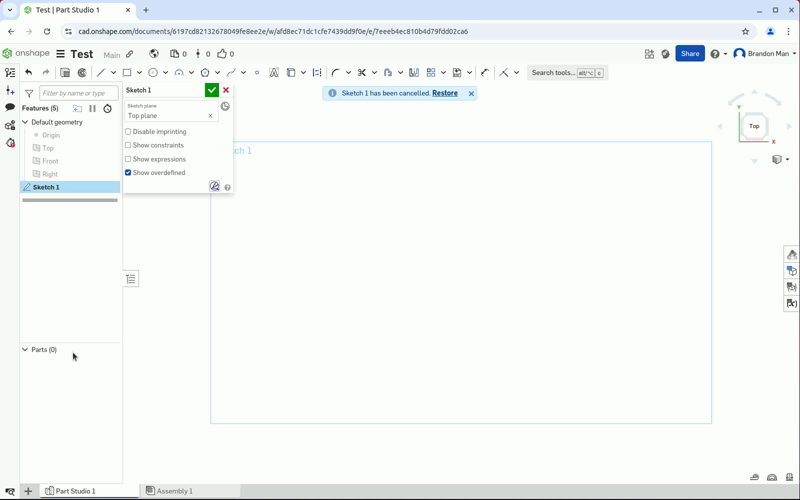
key(y)
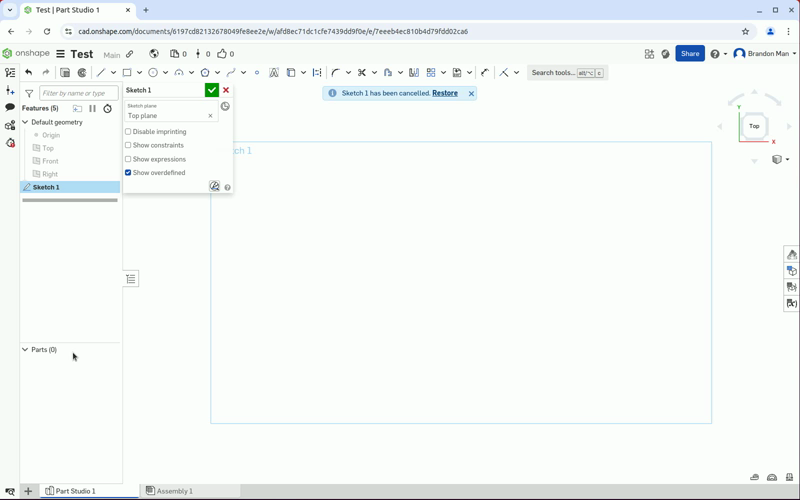
key(l)
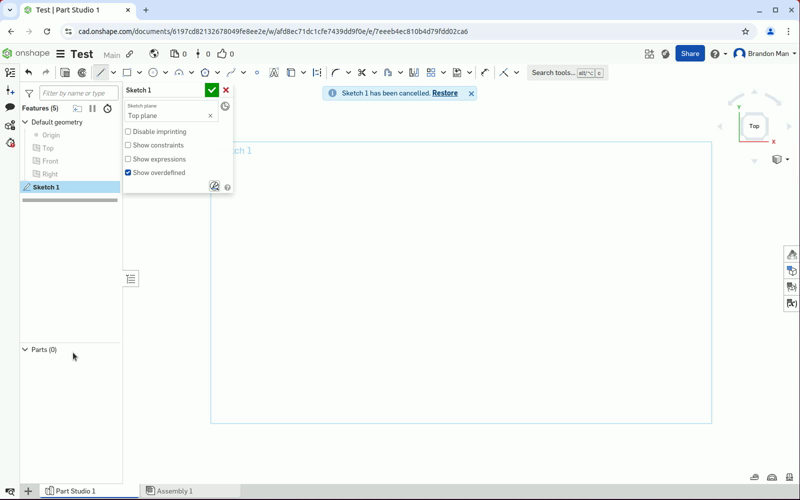
key_down(shift)
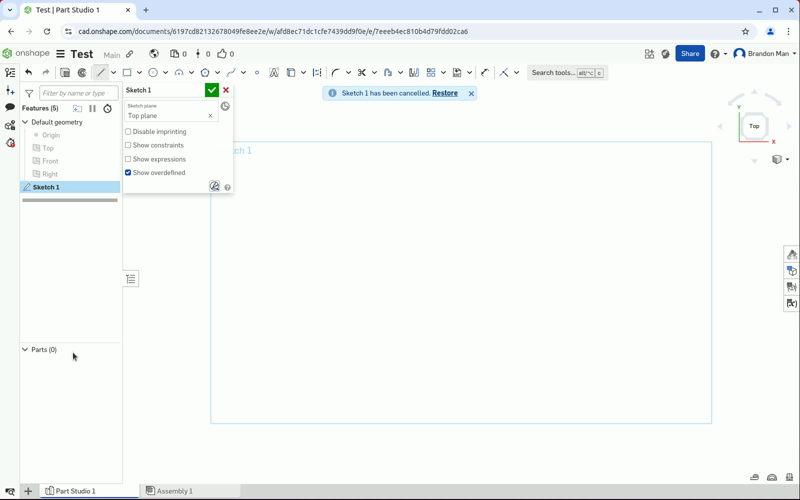
mouse_move(348, 367)
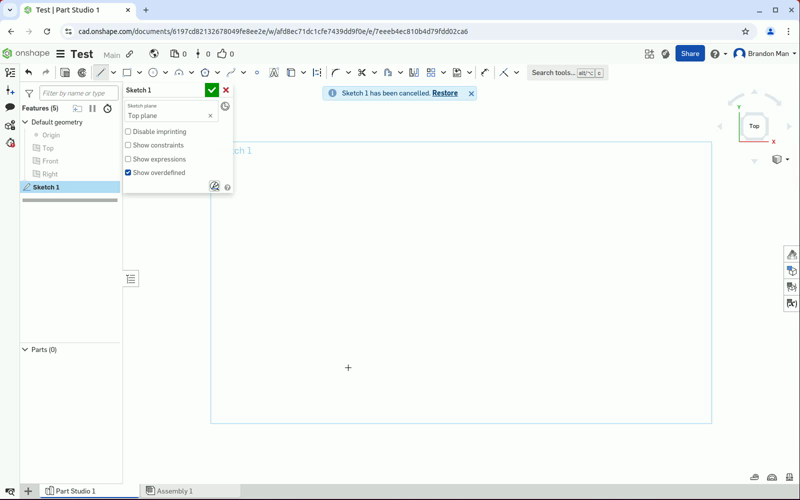
click(348, 367)
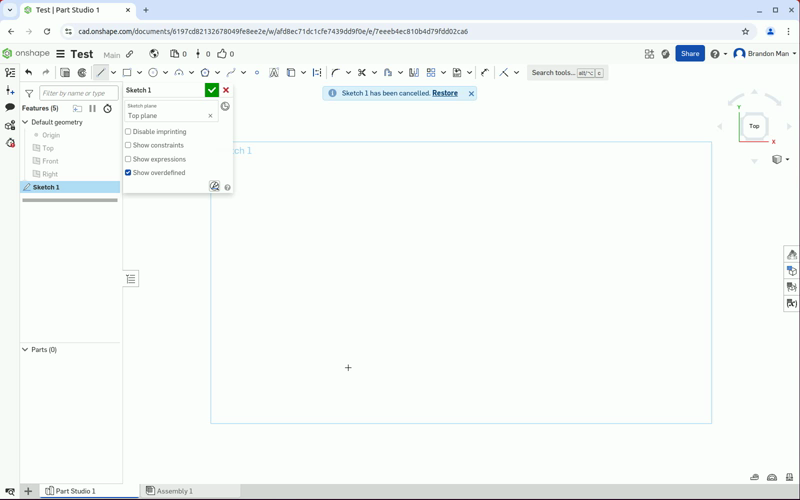
key_up(shift)
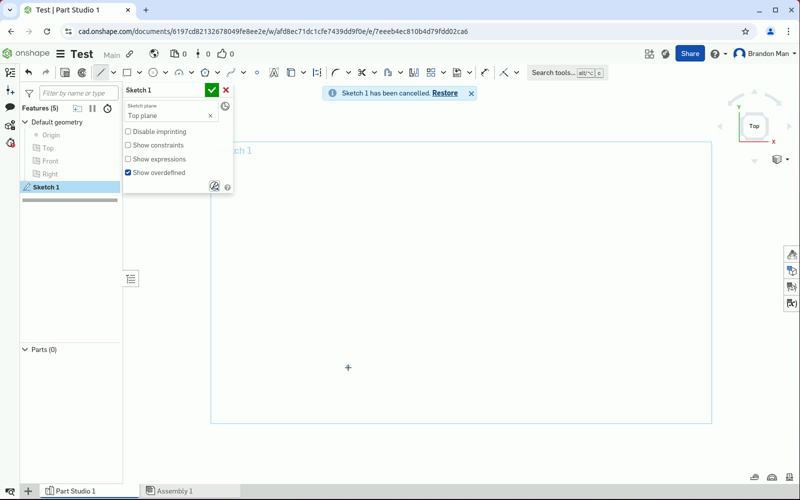
key_down(shift)
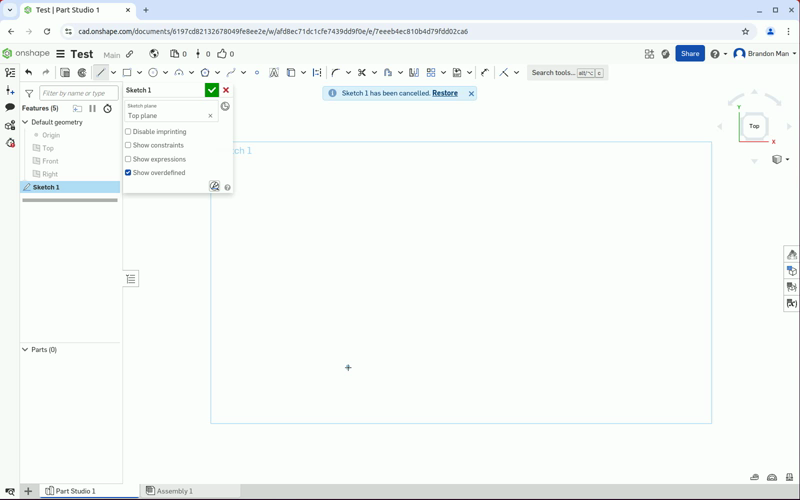
mouse_move(378, 367)
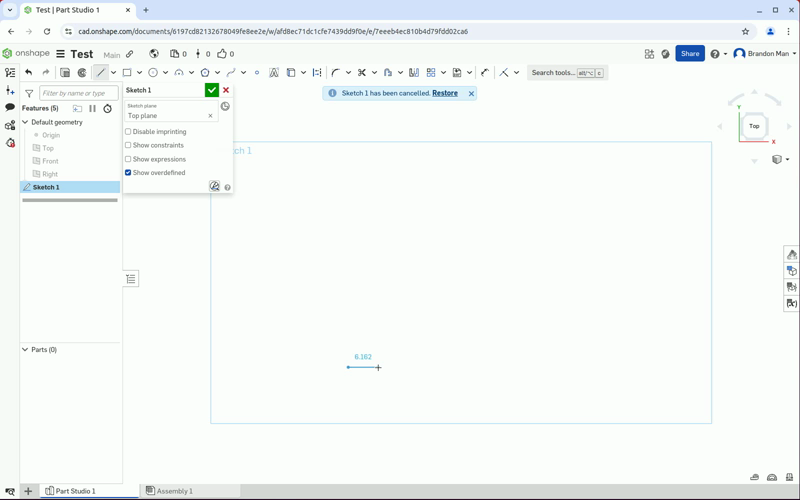
mouse_move(404, 367)
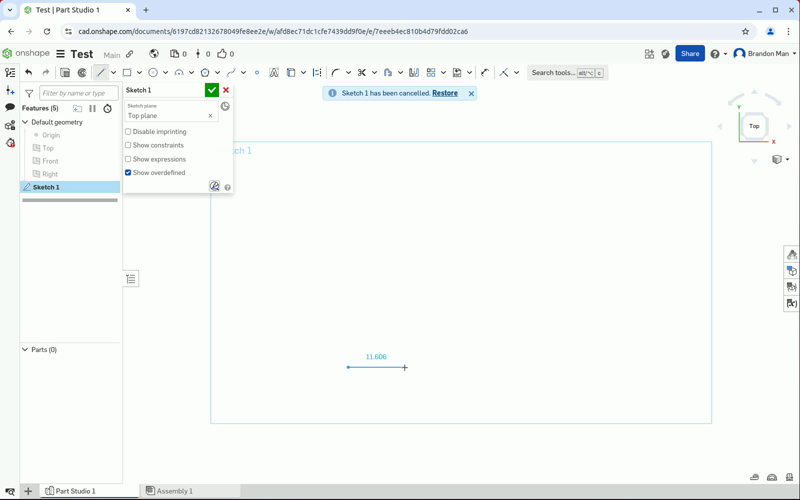
click(404, 367)
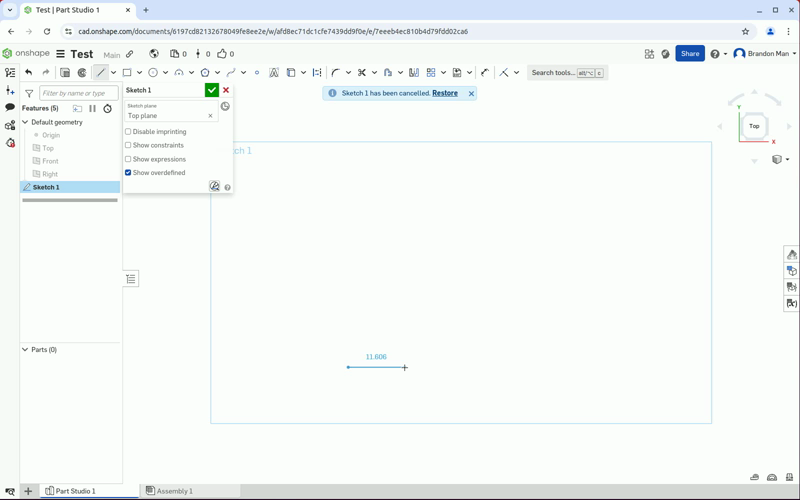
key_up(shift)
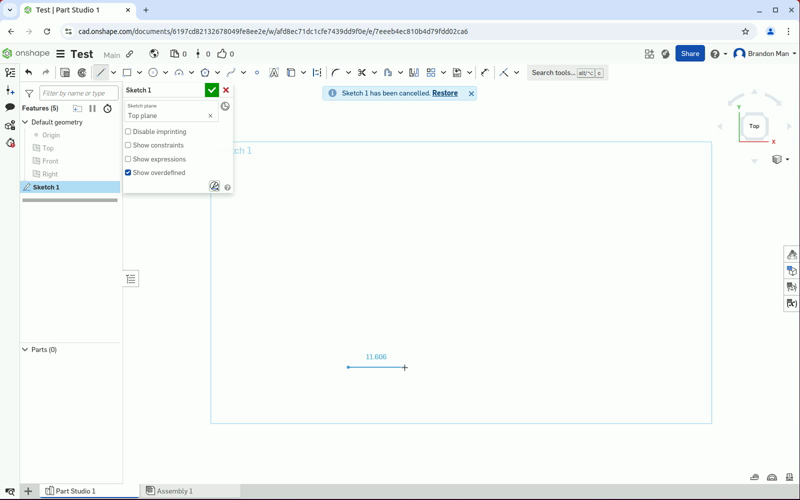
key_down(shift)
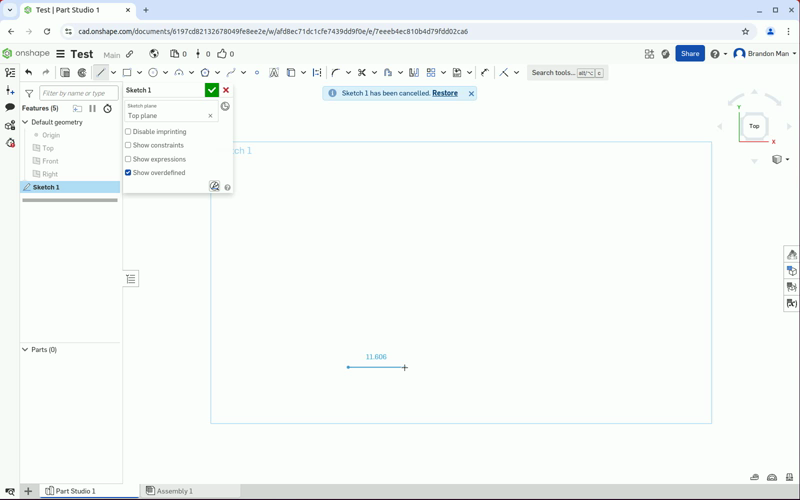
mouse_move(404, 198)
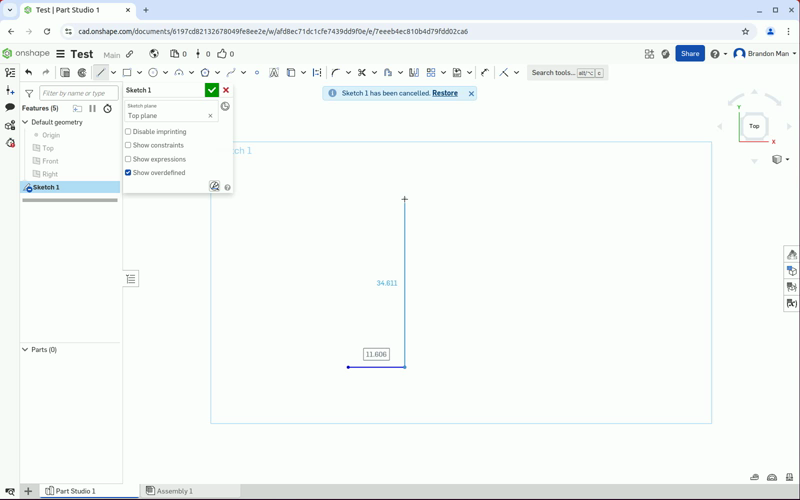
click(404, 198)
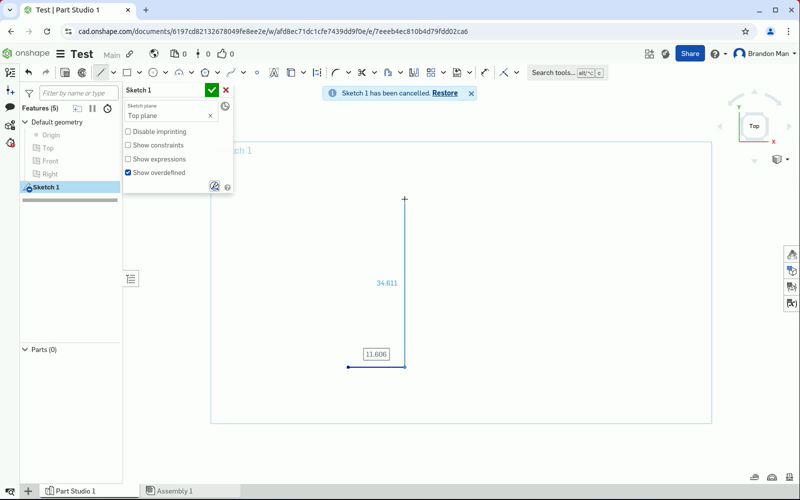
key_up(shift)
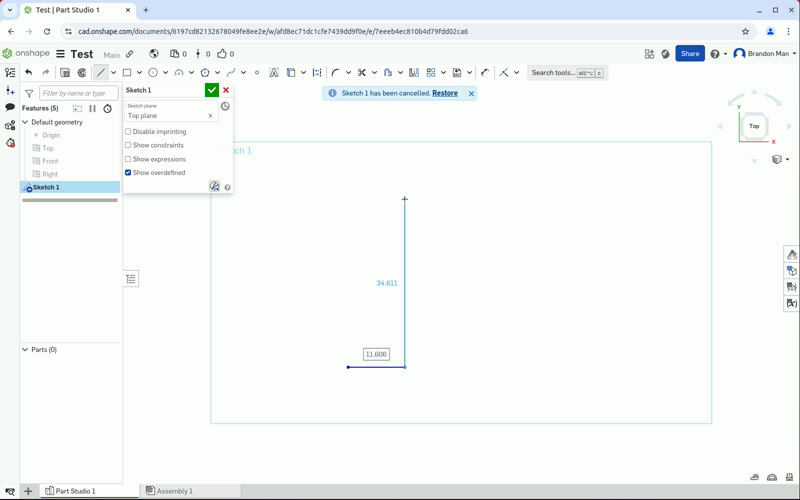
key_down(shift)
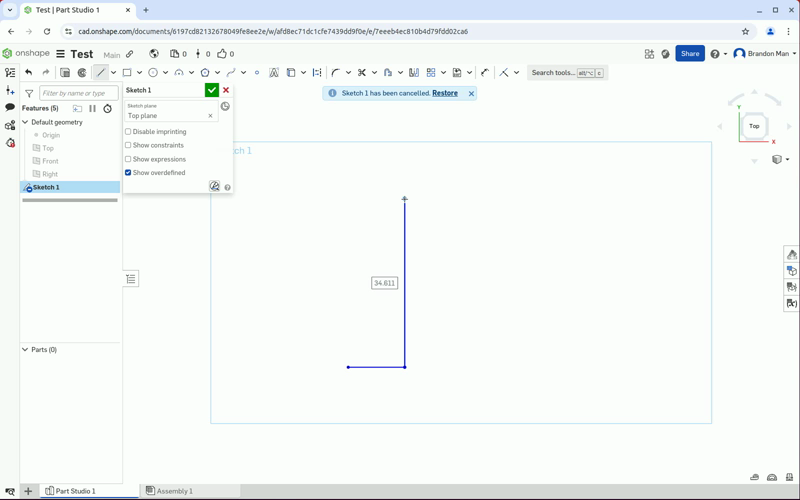
mouse_move(434, 198)
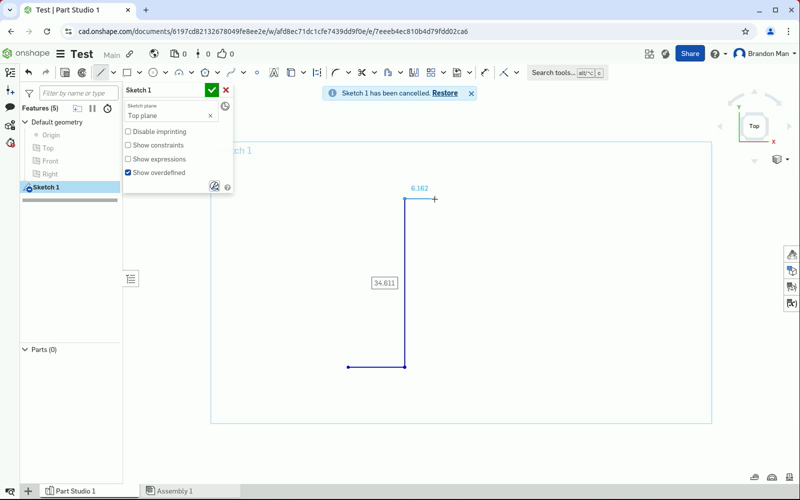
mouse_move(348, 198)
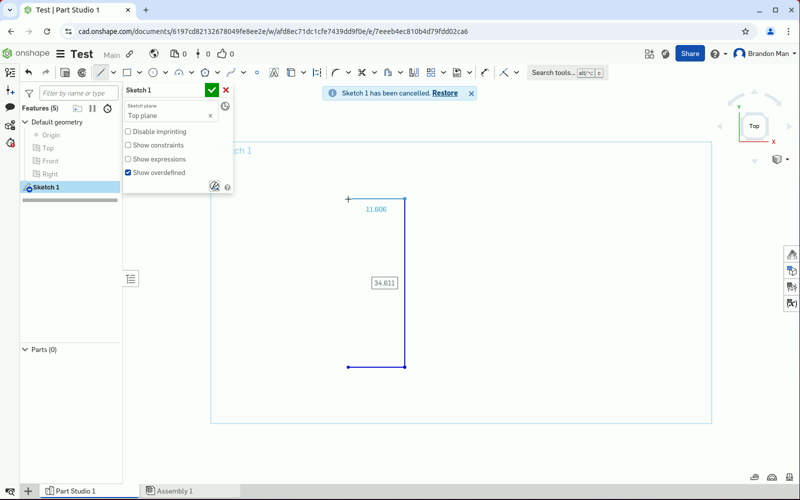
click(348, 198)
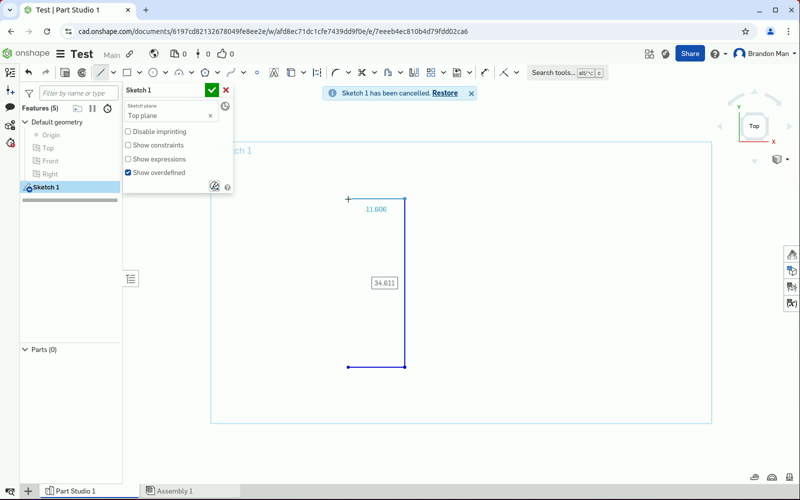
key_up(shift)
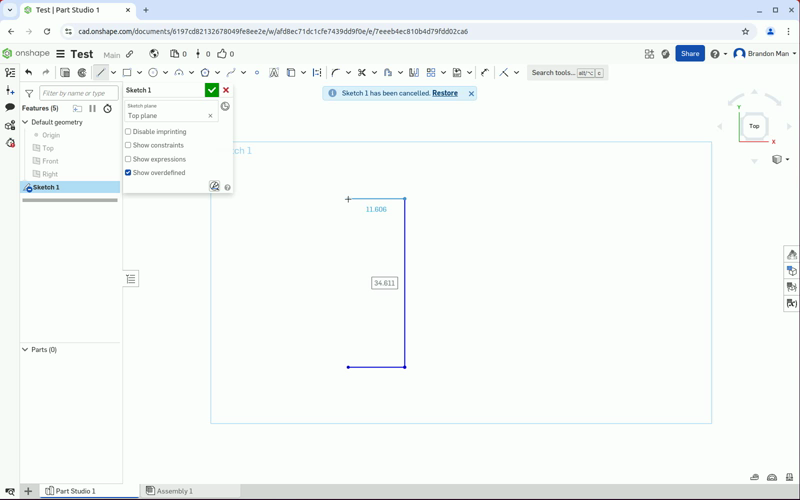
key_down(shift)
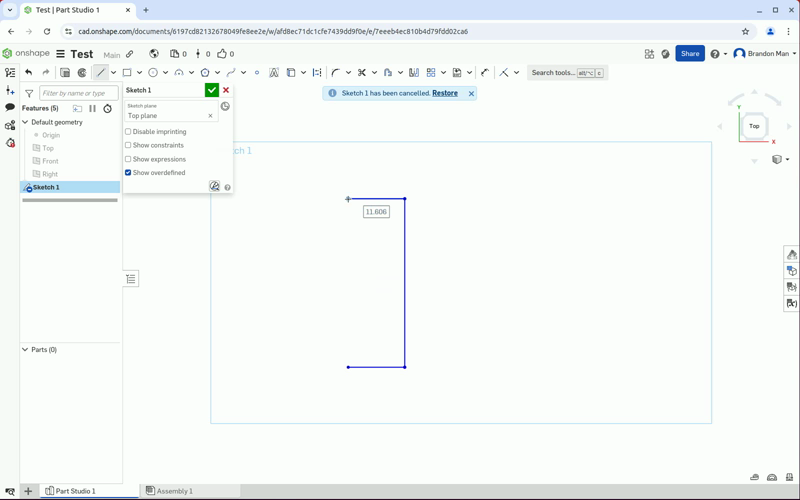
mouse_move(348, 367)
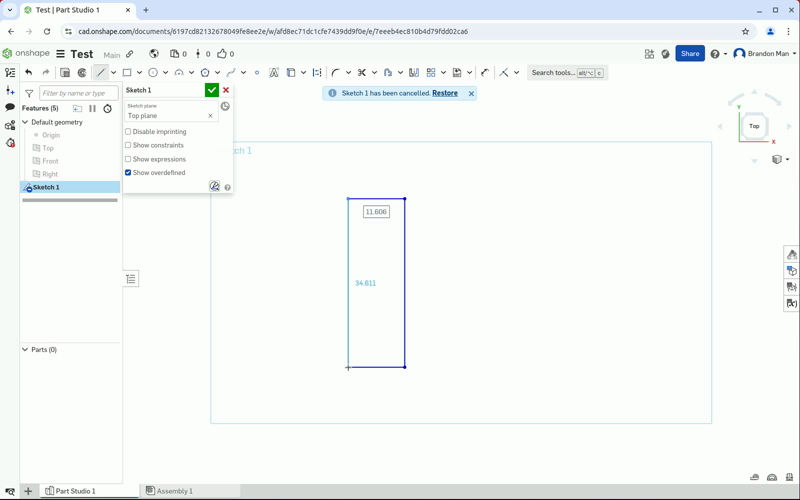
key_up(shift)
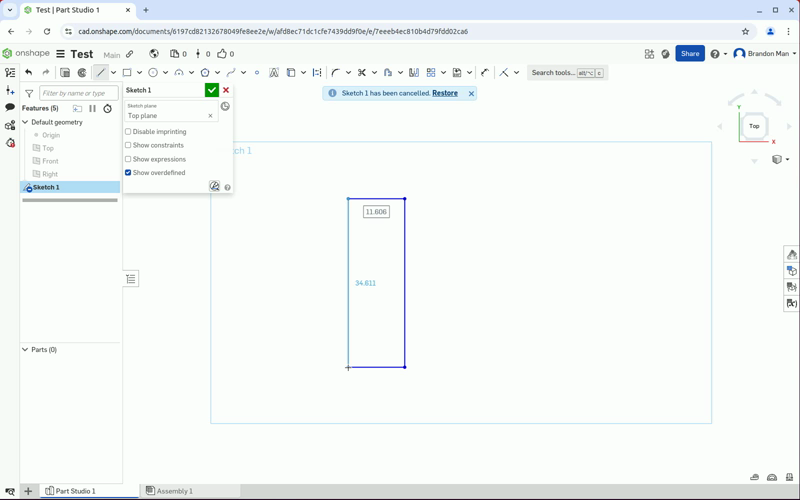
click(348, 367)
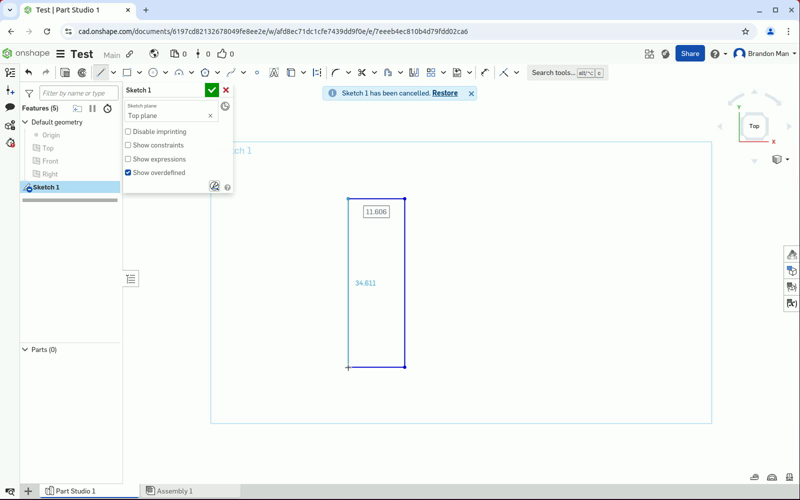
key(esc)
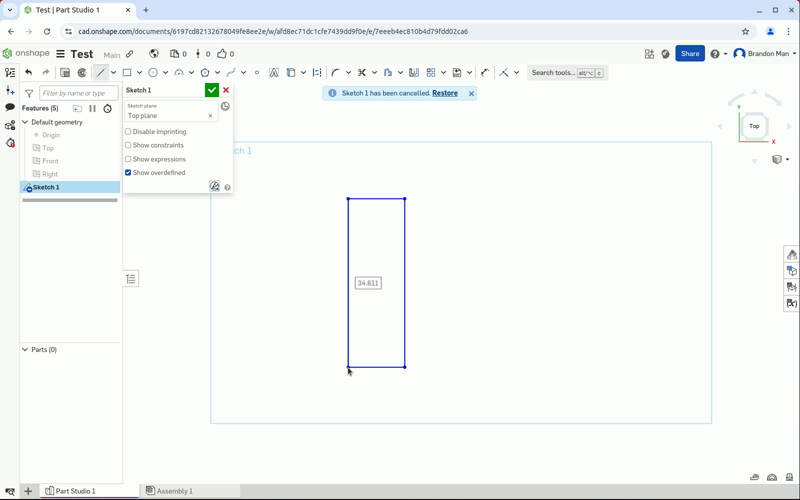
mouse_move(379, 268)
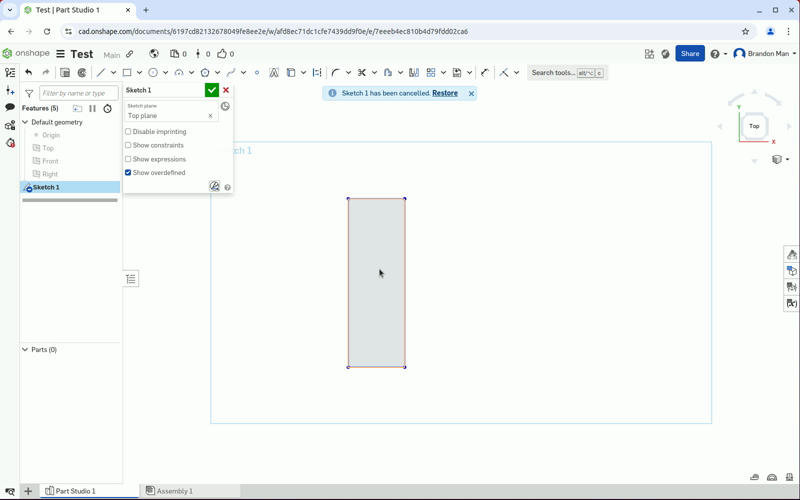
click(379, 268)
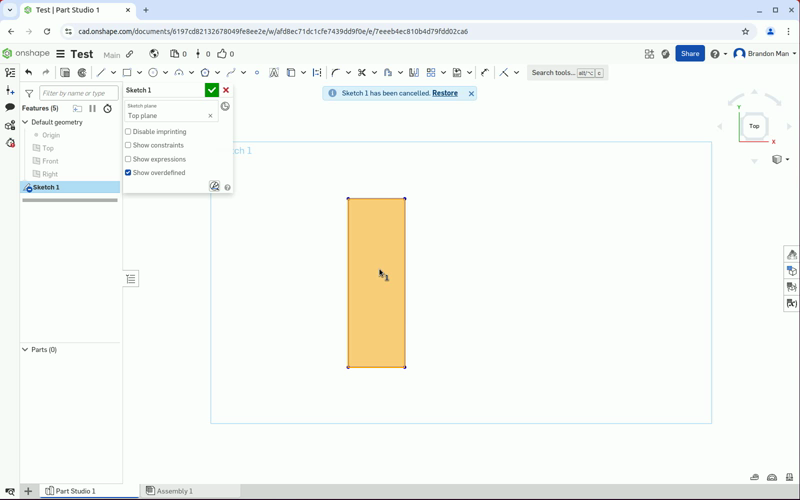
mouse_move(73, 352)
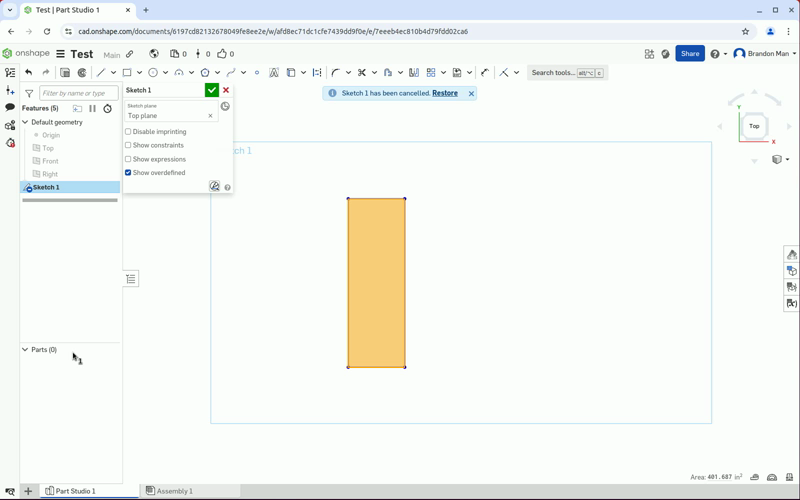
key(shift+y)
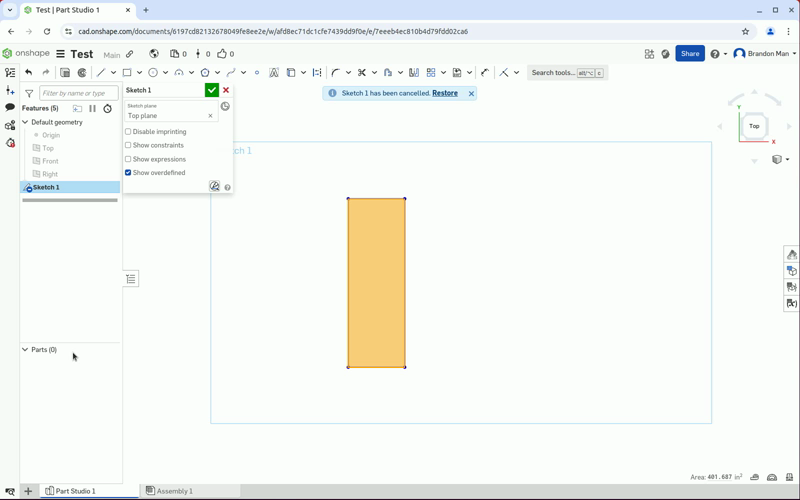
key(shift+e)
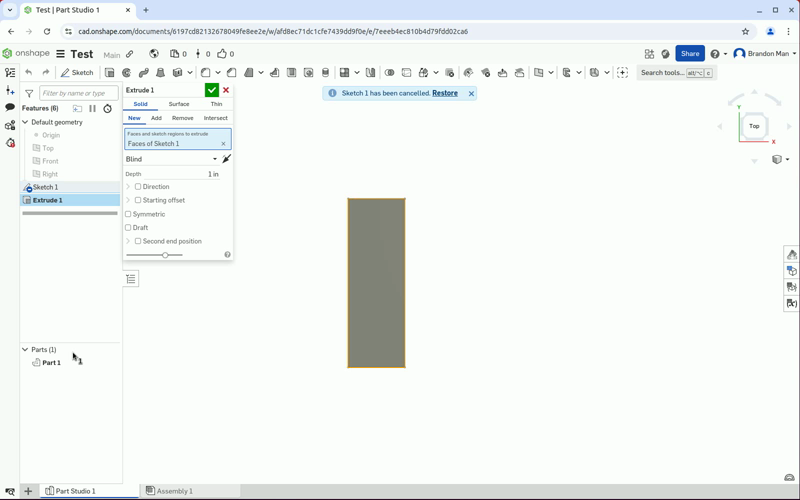
mouse_move(143, 106)
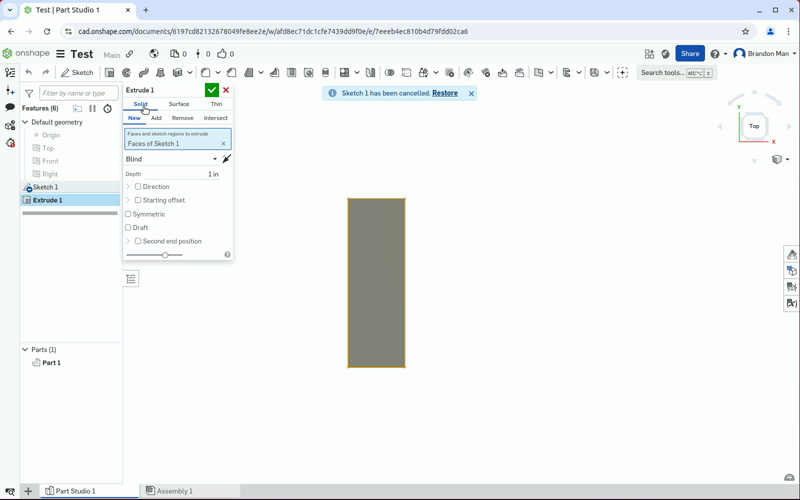
click(143, 106)
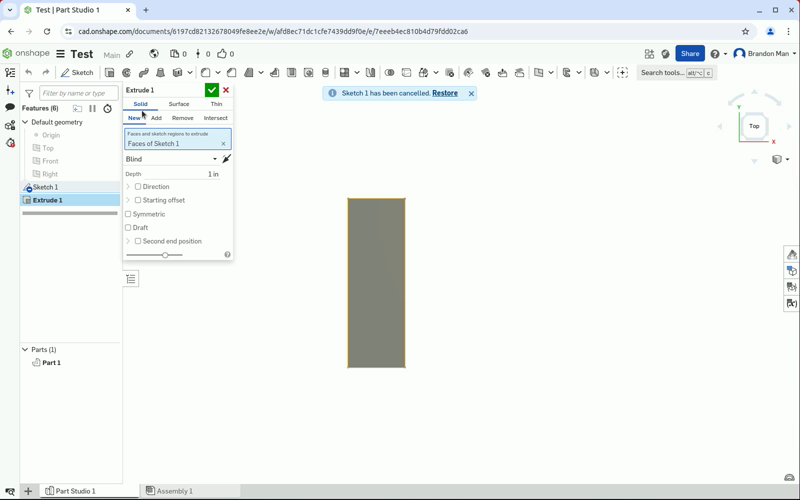
mouse_move(137, 120)
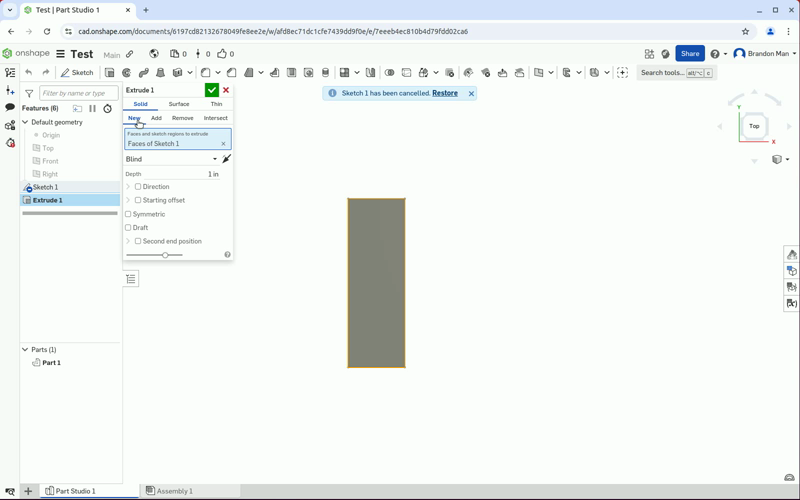
click(137, 120)
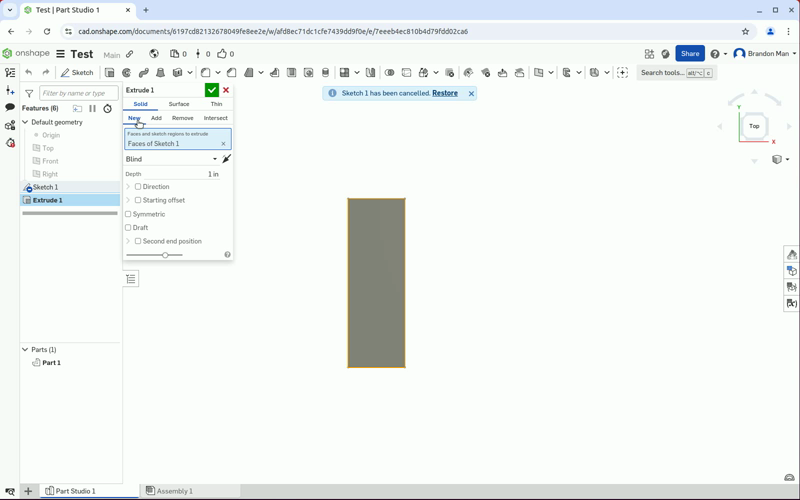
key(tab, 4)
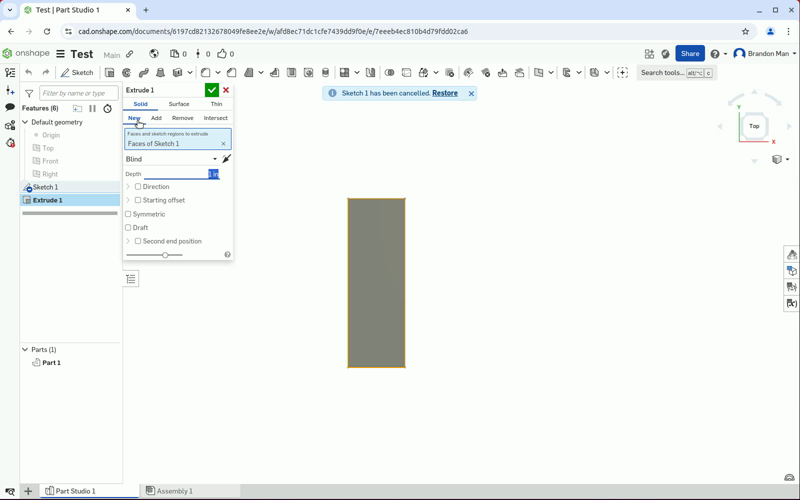
text(-2.889)
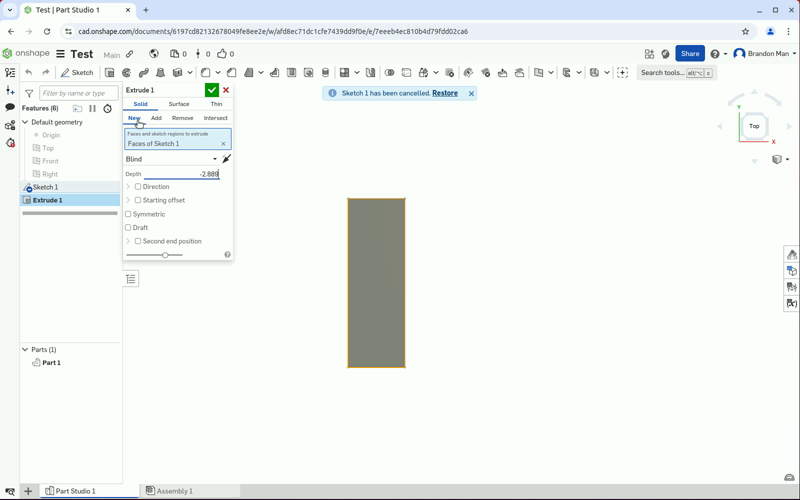
key(enter)
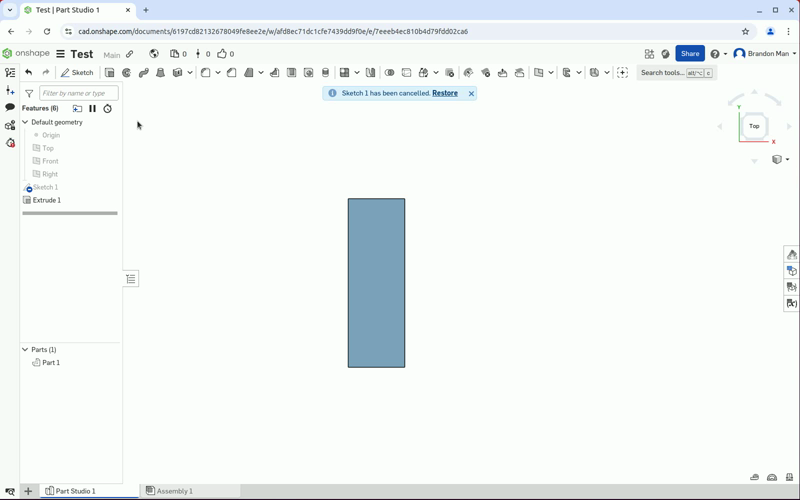
key(shift+h)
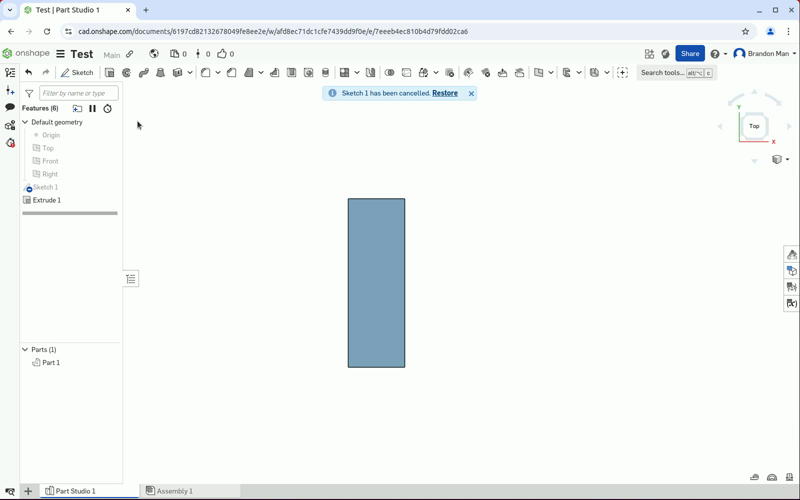
key(shift+h)
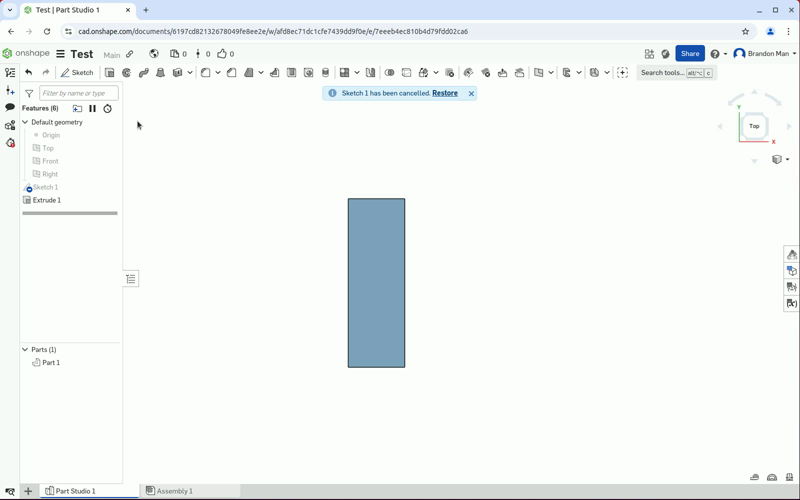
mouse_move(73, 189)
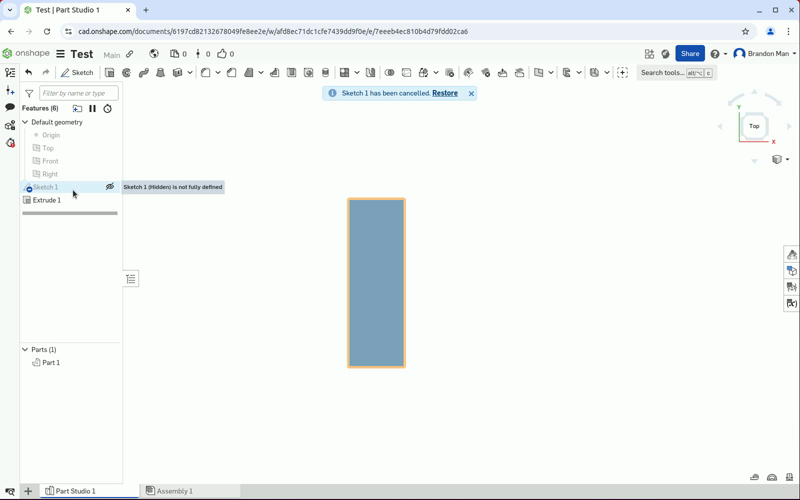
click(73, 189)
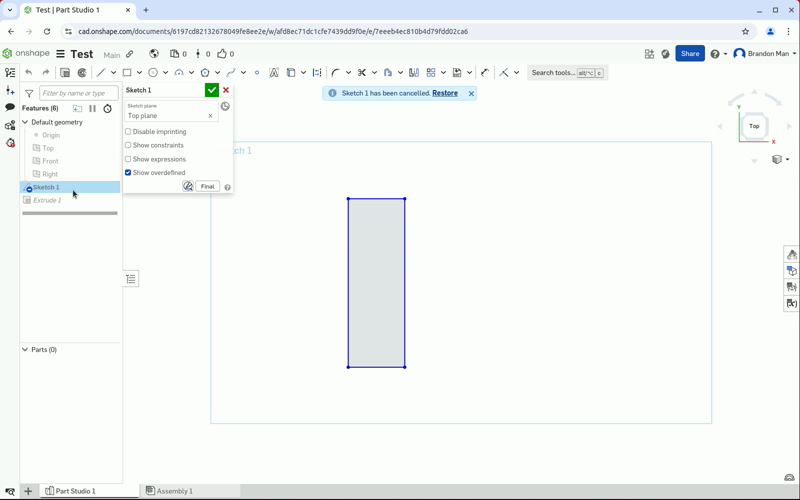
mouse_move(229, 92)
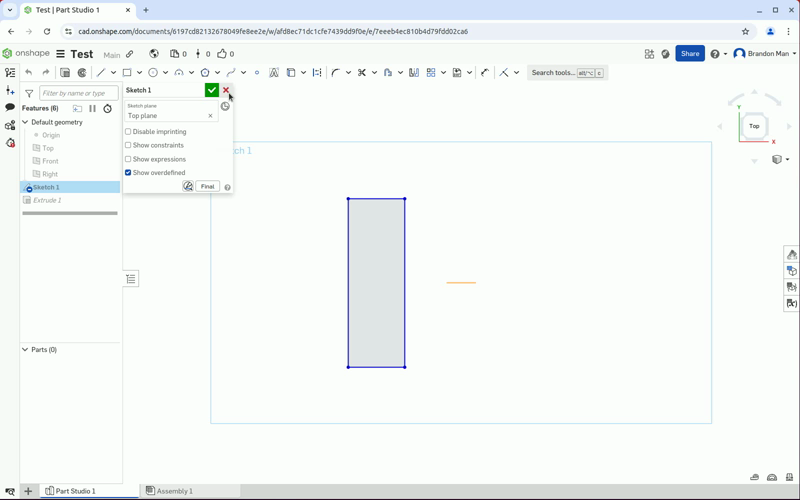
click(229, 92)
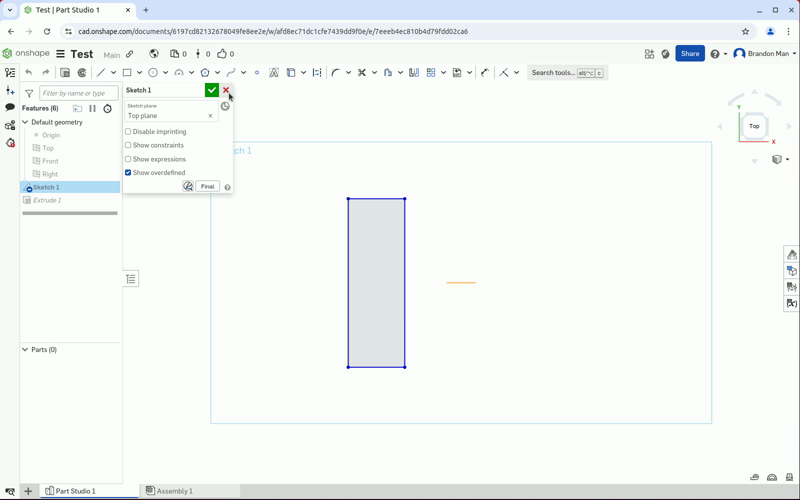
key(shift+s)
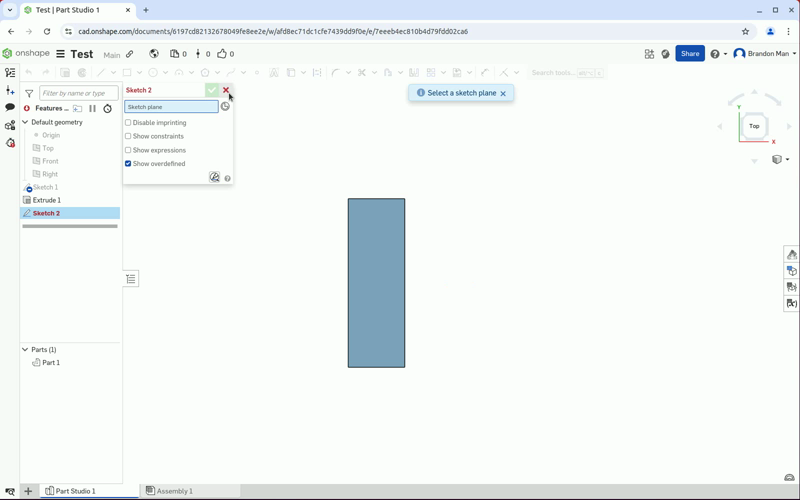
mouse_move(73, 150)
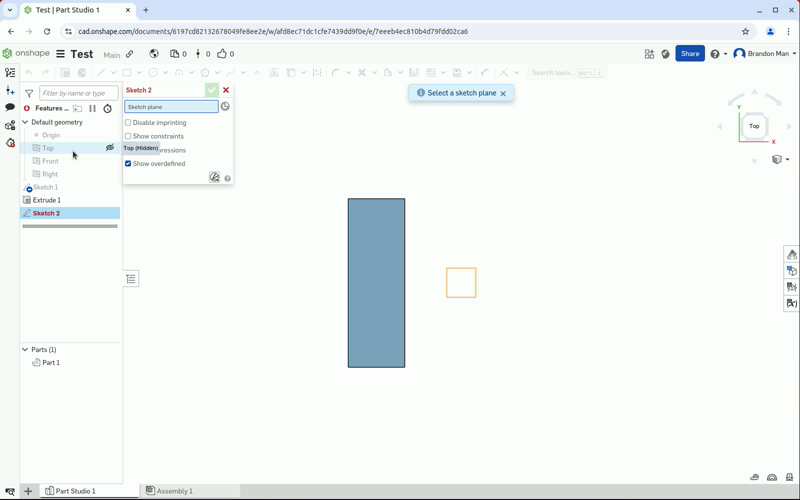
click(73, 150)
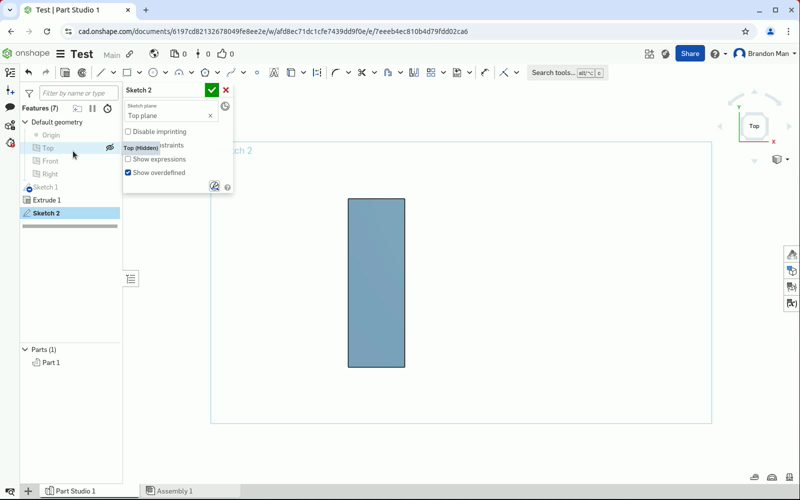
mouse_move(73, 352)
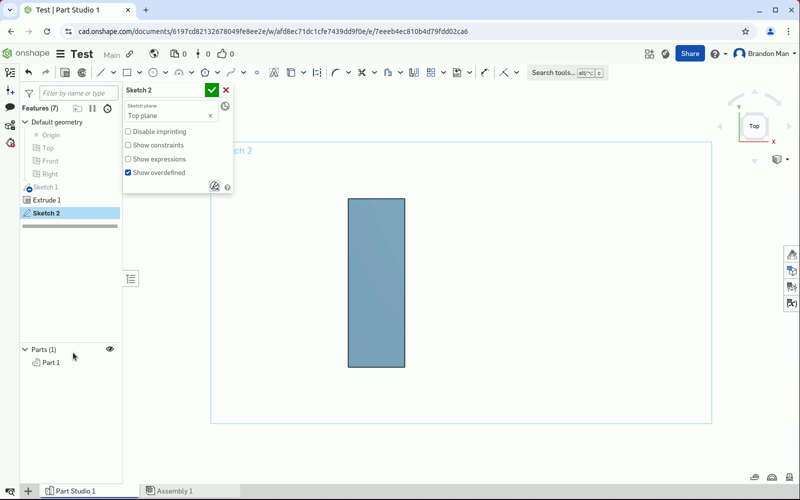
key(y)
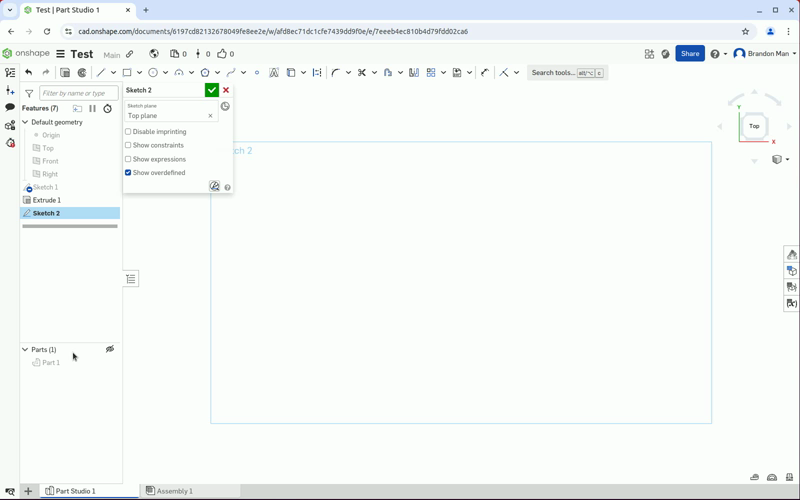
key(l)
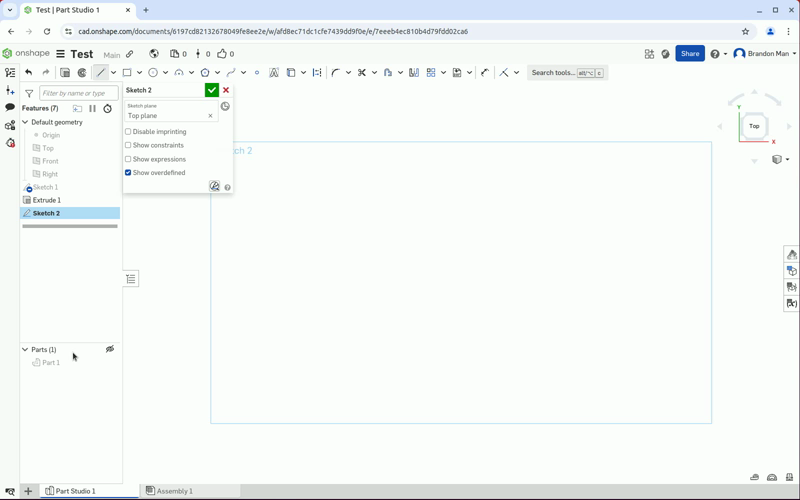
key_down(shift)
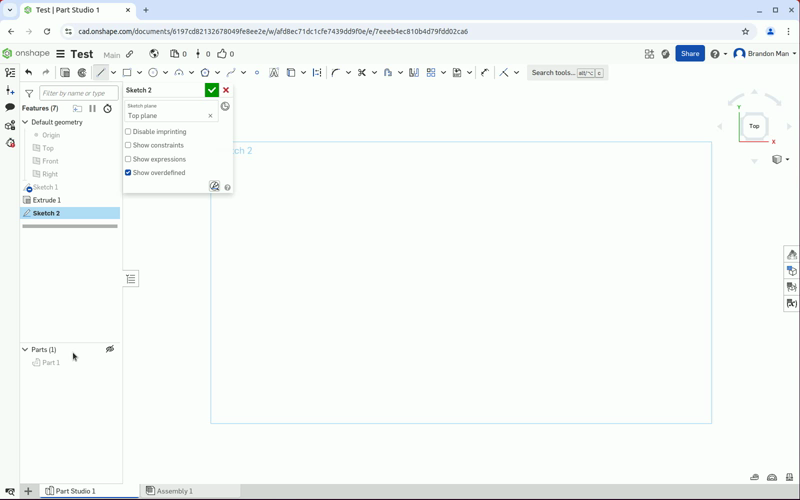
mouse_move(516, 367)
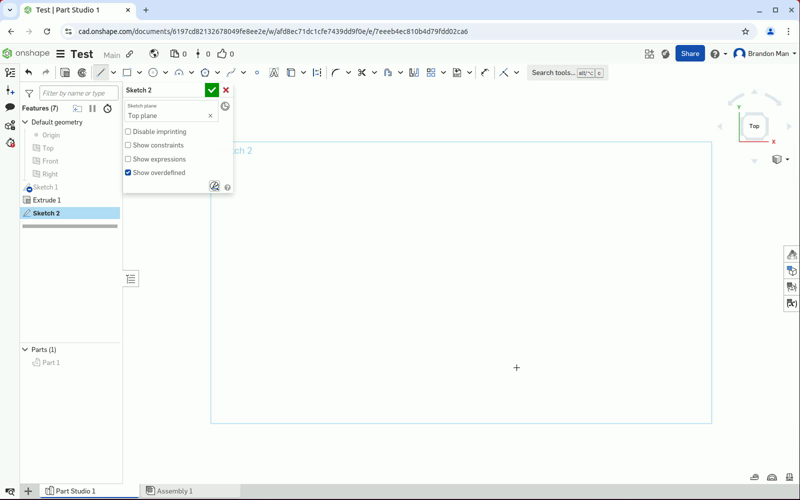
click(516, 367)
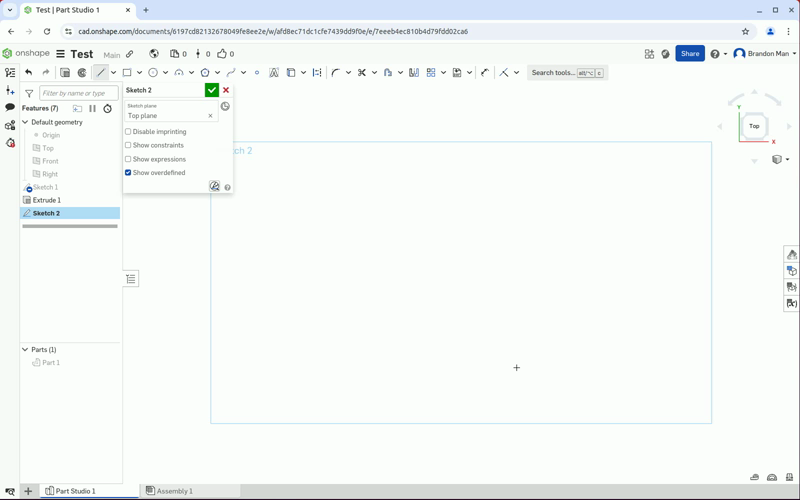
key_up(shift)
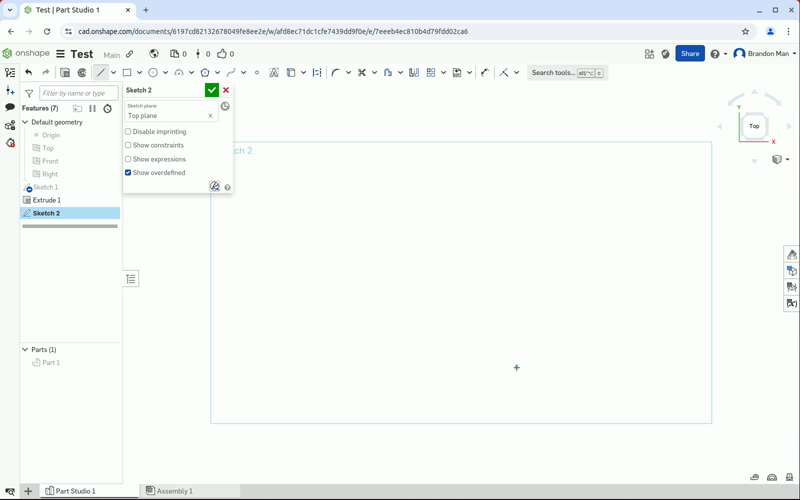
key_down(shift)
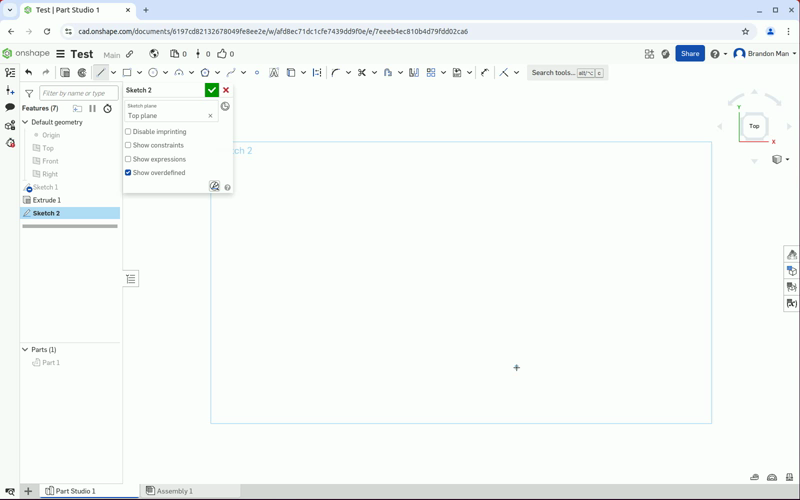
mouse_move(546, 367)
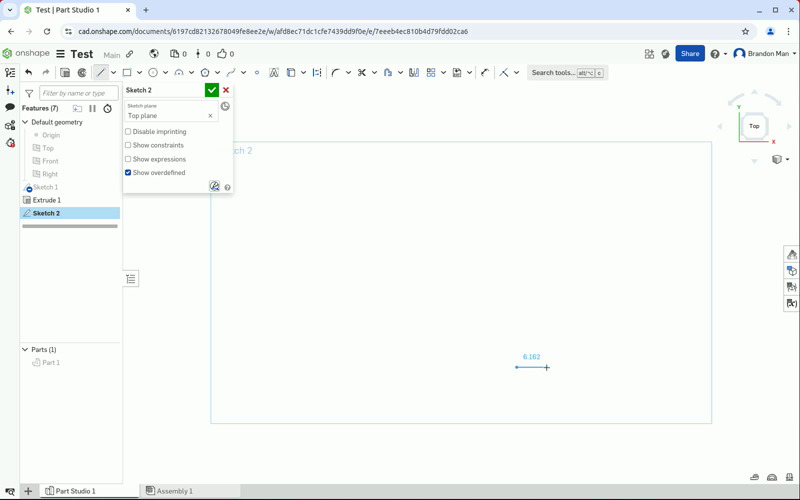
mouse_move(573, 367)
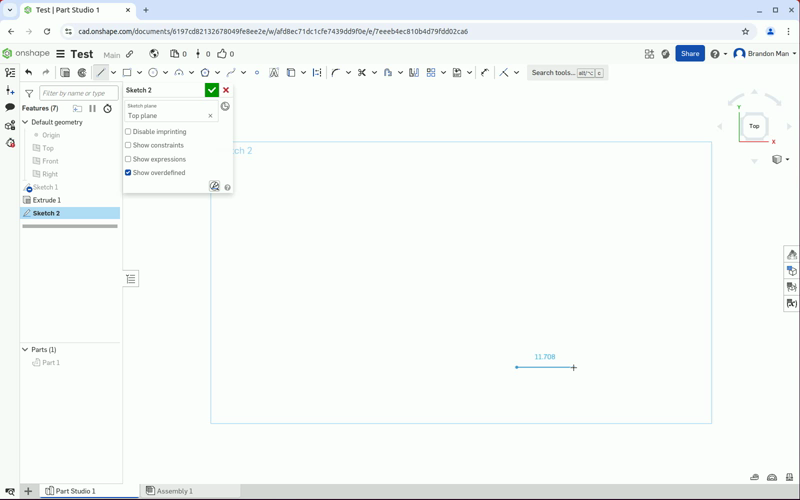
click(573, 367)
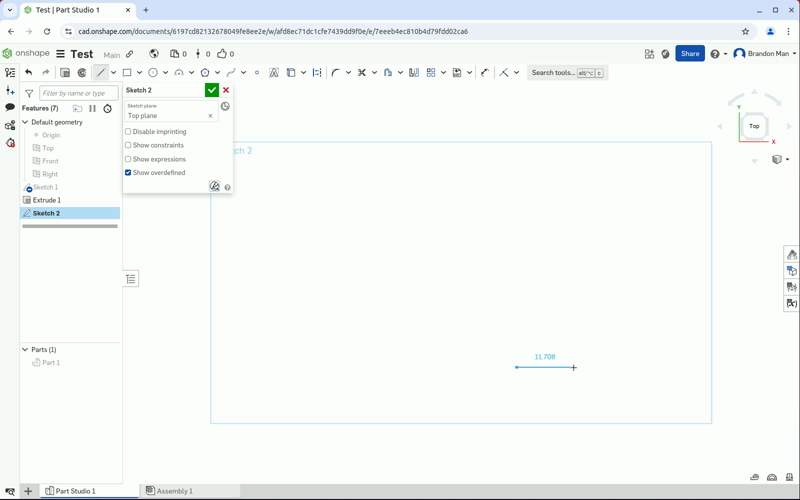
key_up(shift)
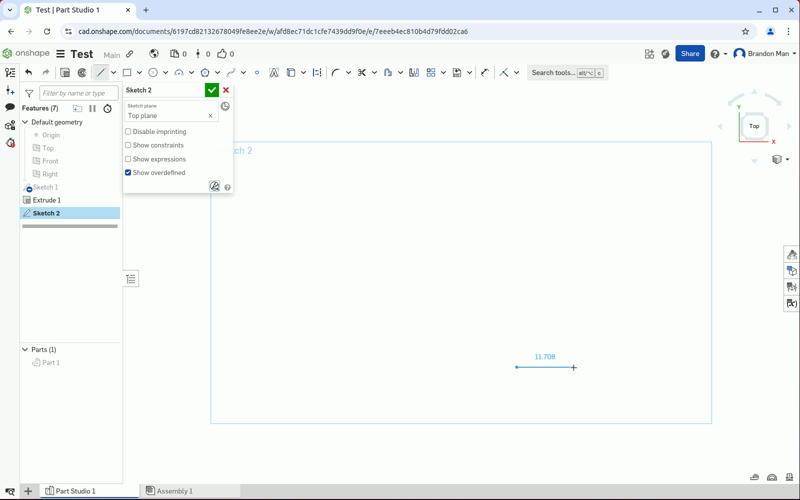
key_down(shift)
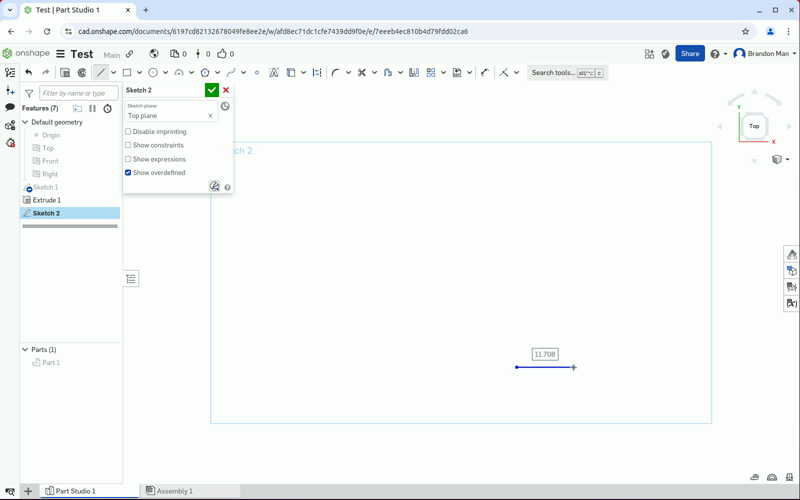
mouse_move(573, 198)
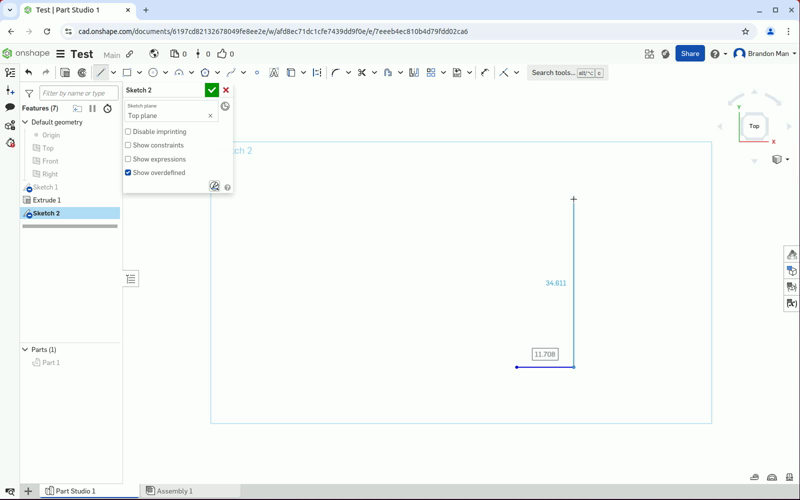
click(573, 198)
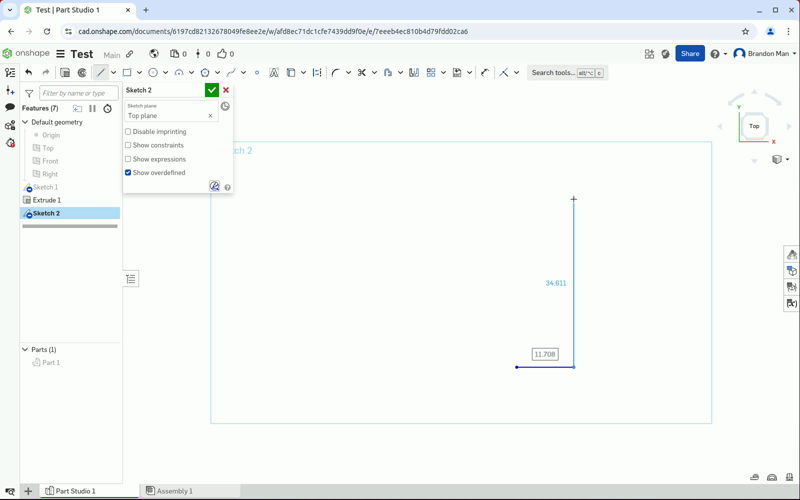
key_up(shift)
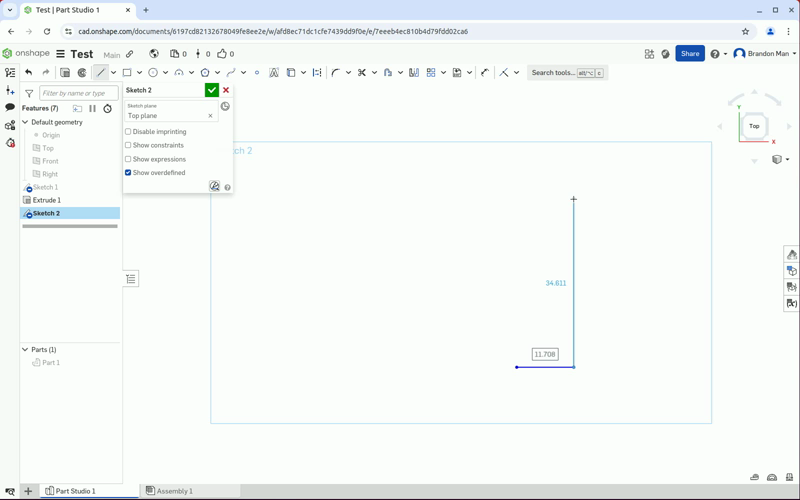
key_down(shift)
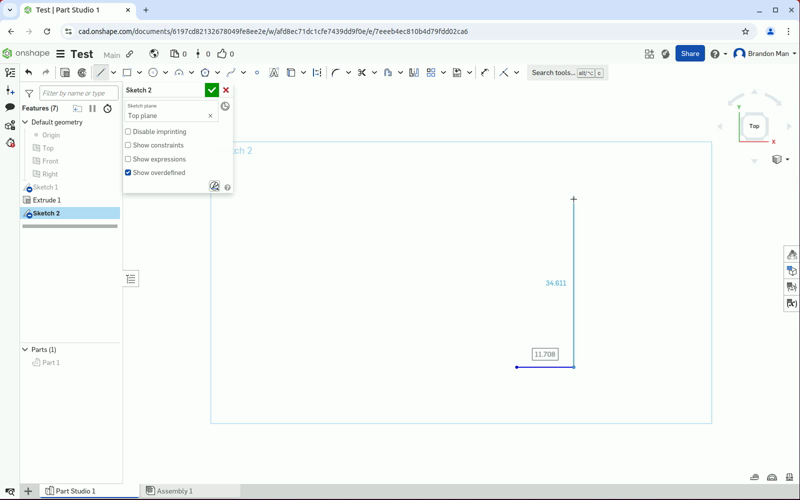
mouse_move(589, 198)
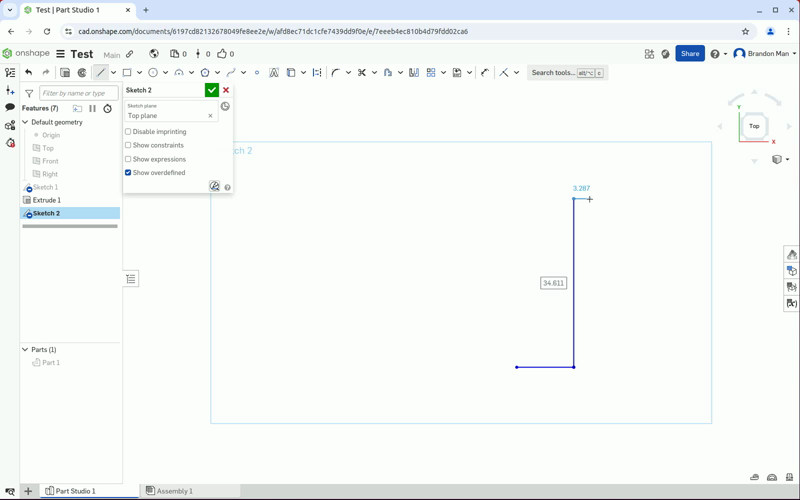
mouse_move(516, 198)
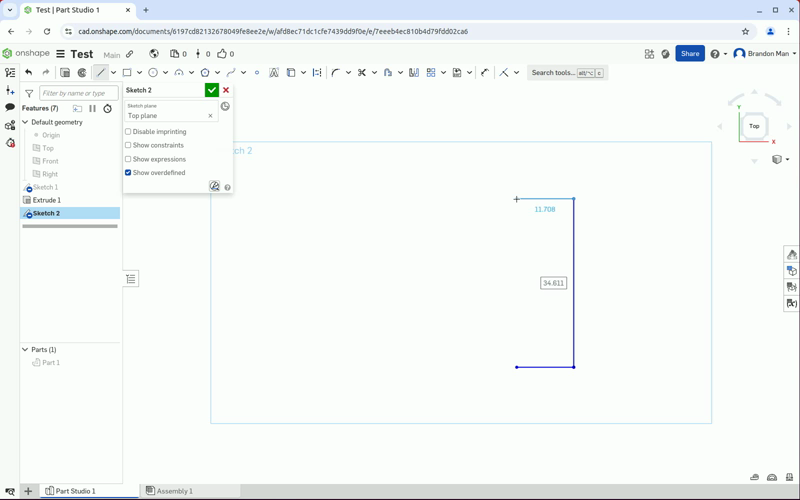
click(516, 198)
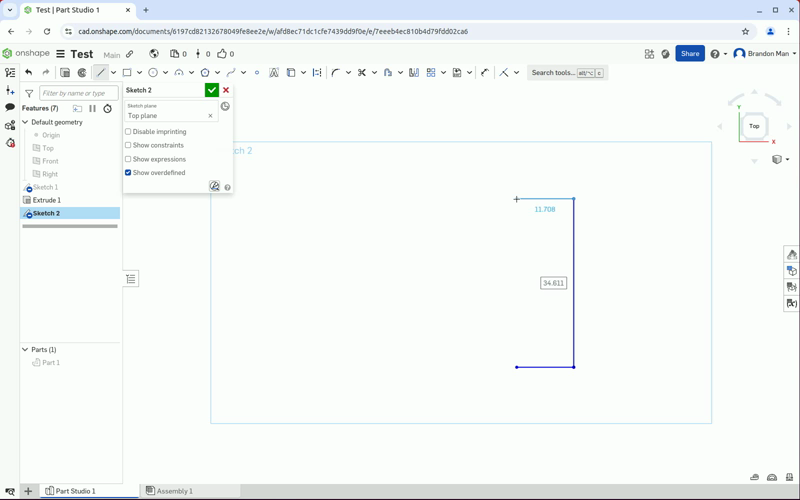
key_up(shift)
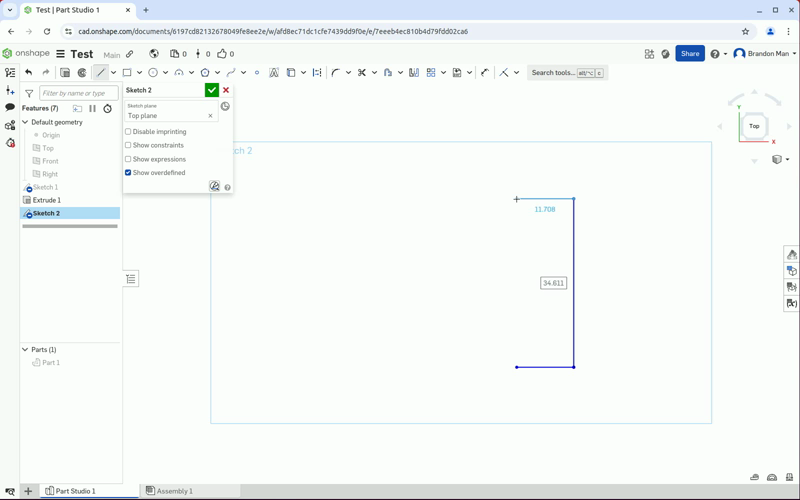
key_down(shift)
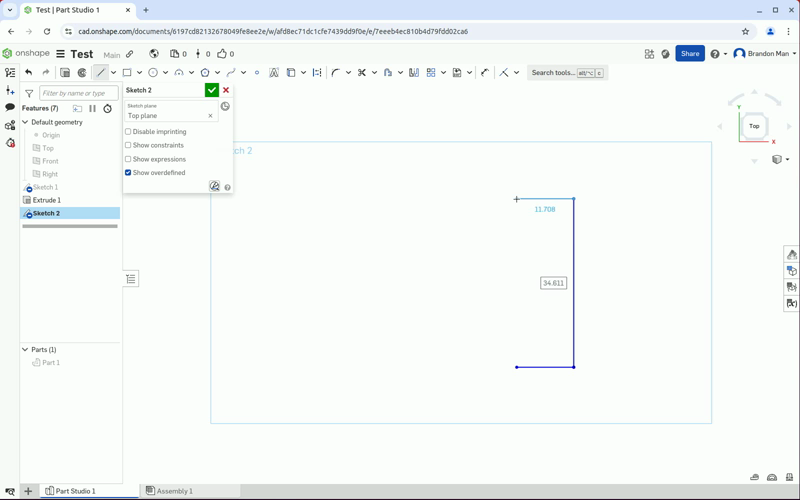
mouse_move(516, 367)
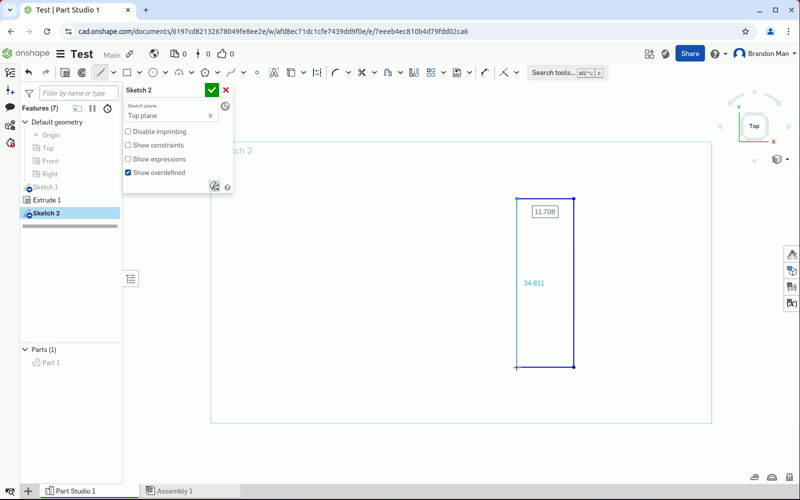
key_up(shift)
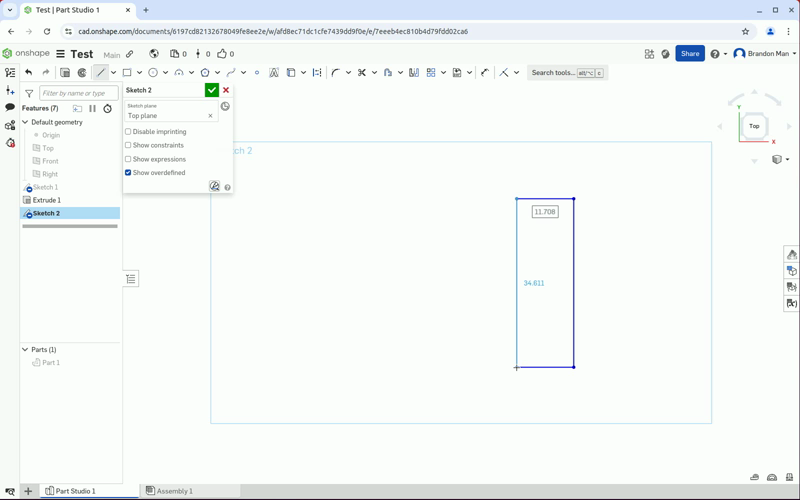
click(516, 367)
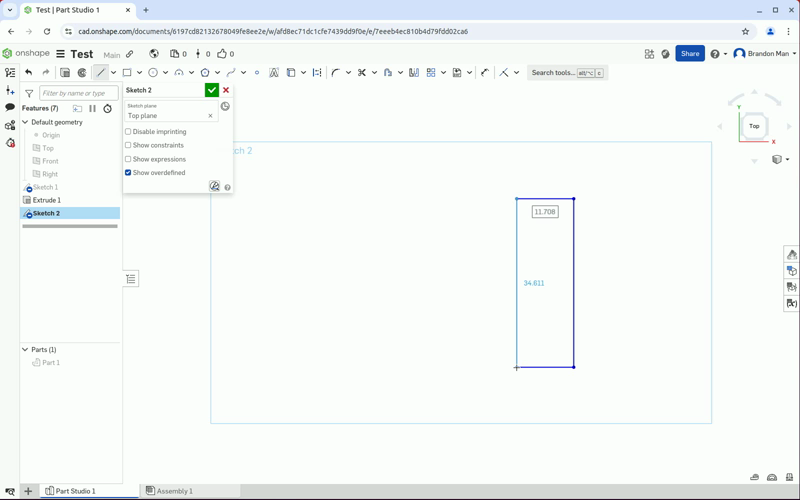
key(esc)
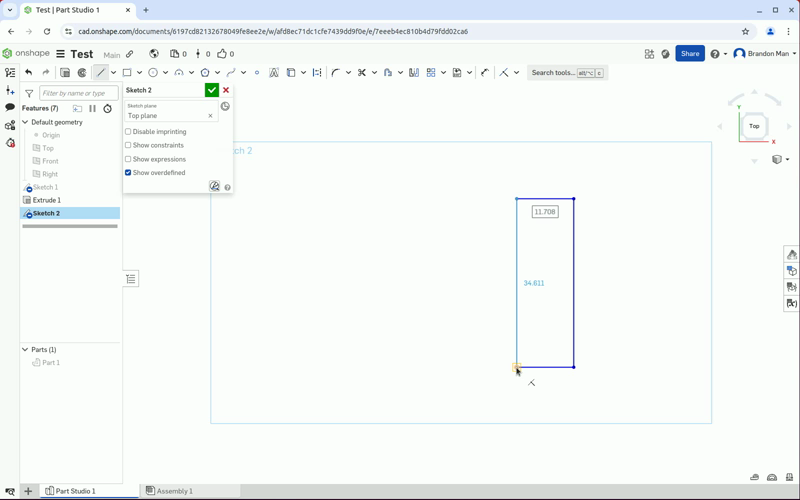
mouse_move(524, 235)
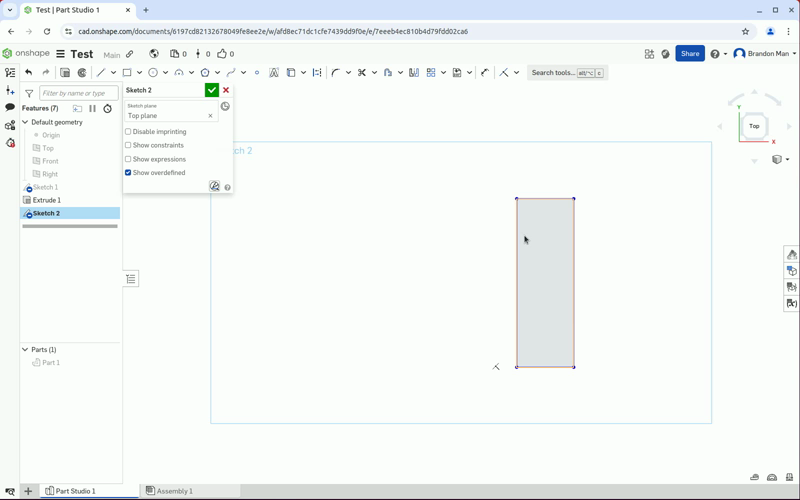
click(524, 235)
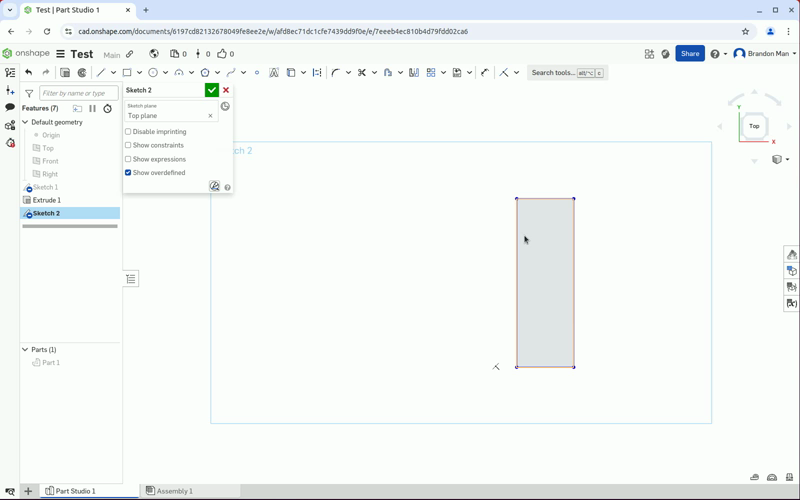
mouse_move(73, 352)
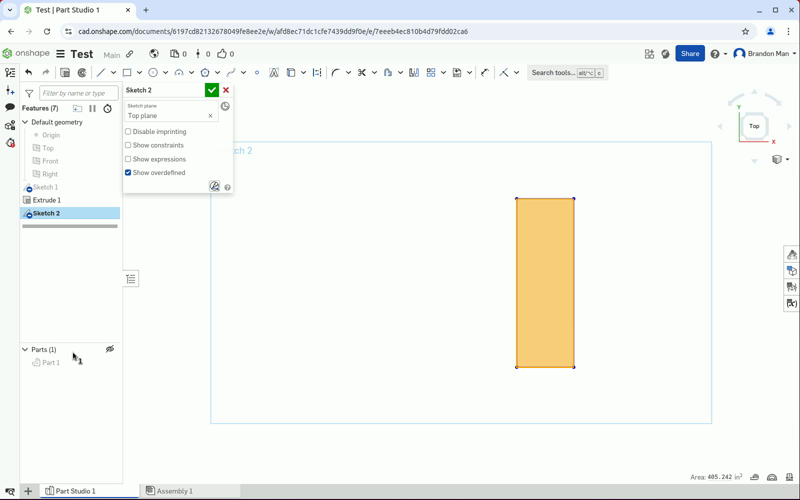
key(shift+y)
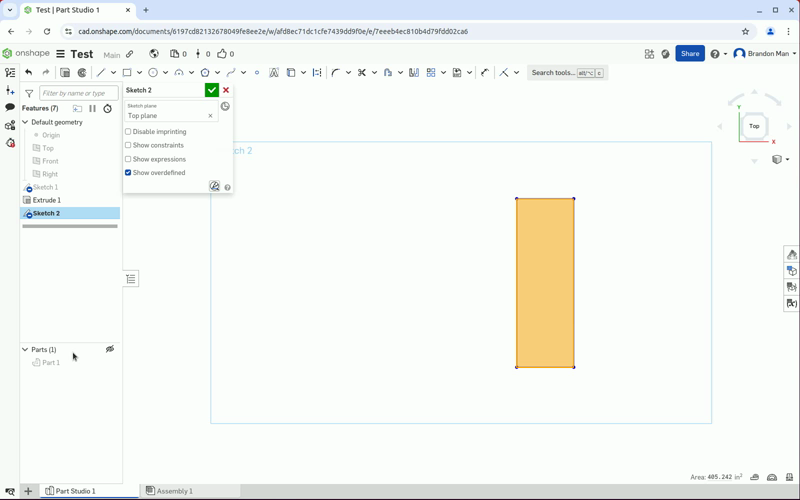
key(shift+e)
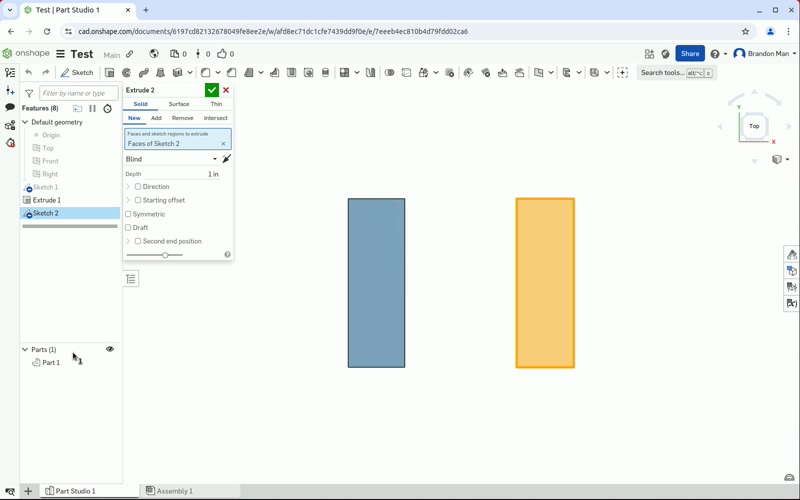
mouse_move(143, 106)
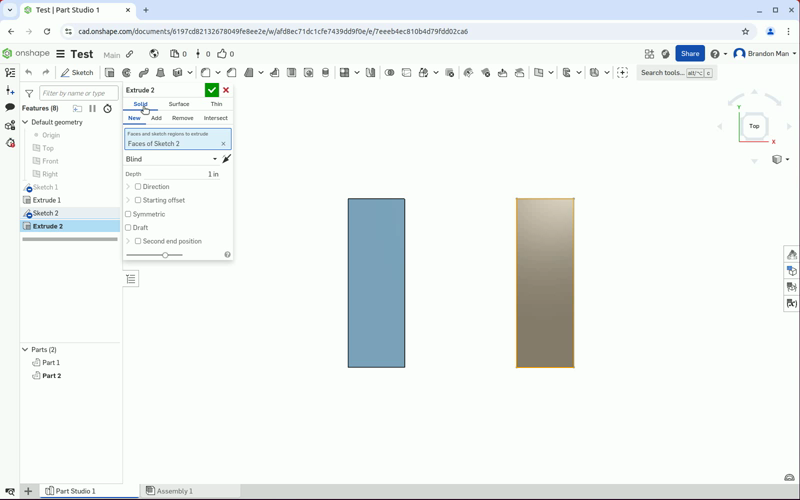
click(143, 106)
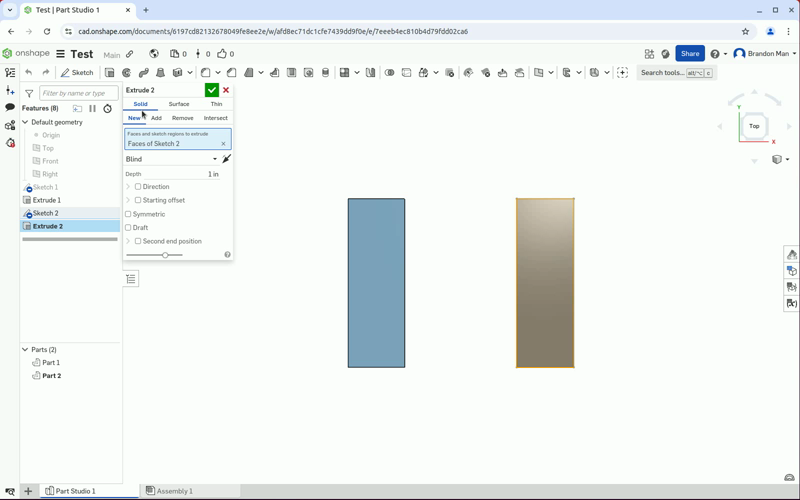
mouse_move(137, 120)
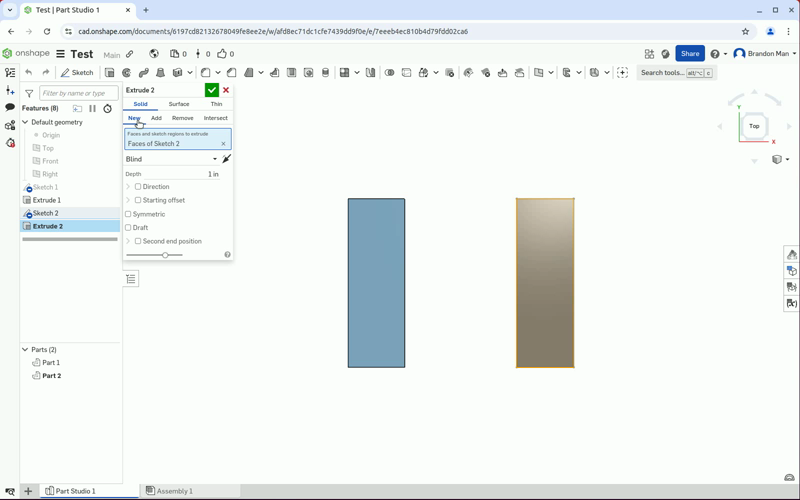
click(137, 120)
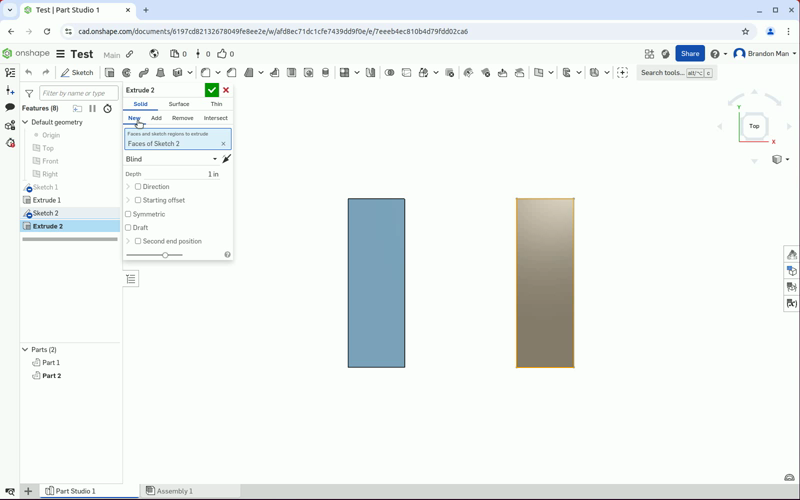
key(tab, 4)
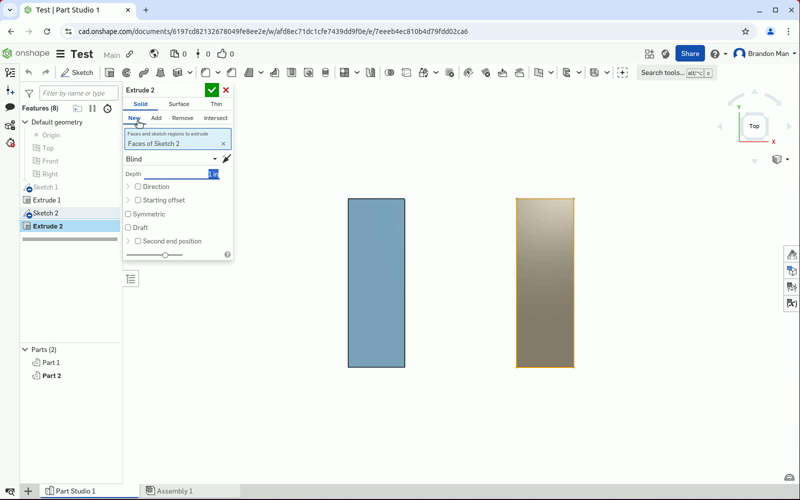
text(-2.889)
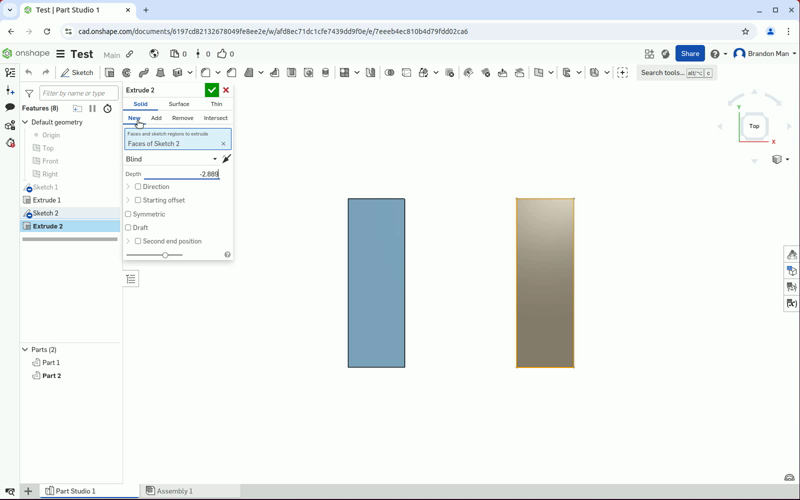
key(enter)
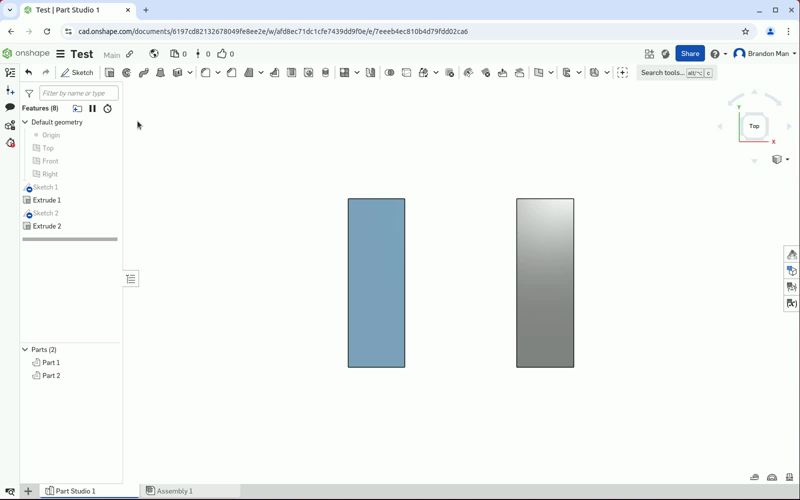
key(shift+h)
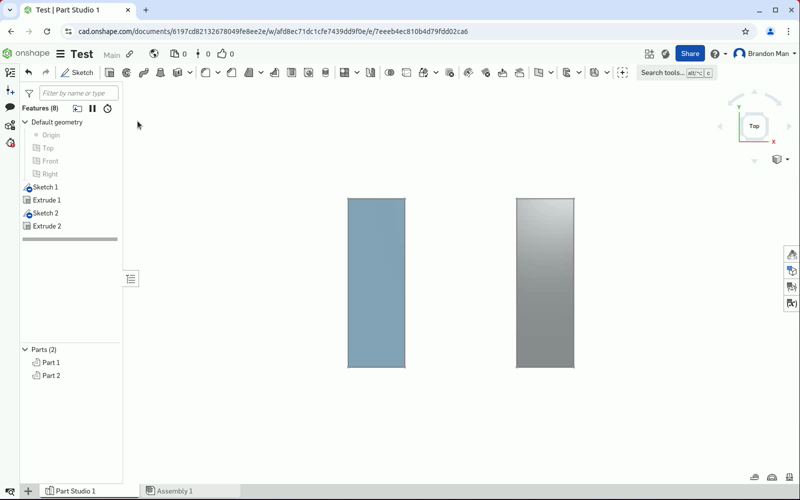
key(shift+h)
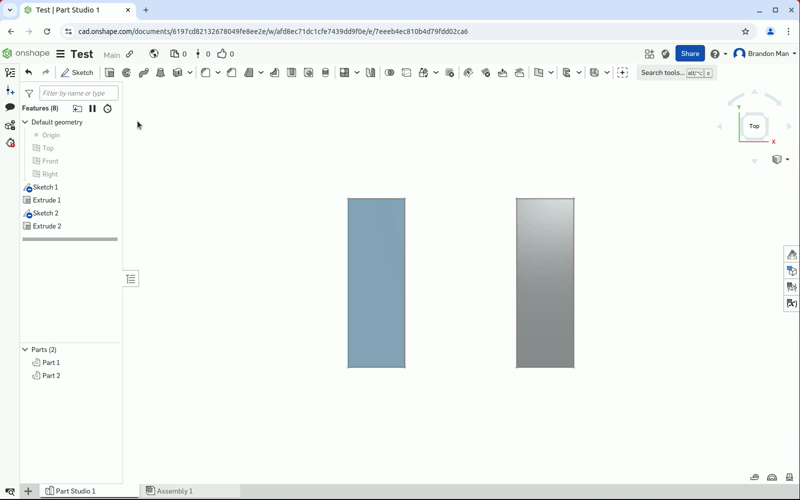
key(shift+7)
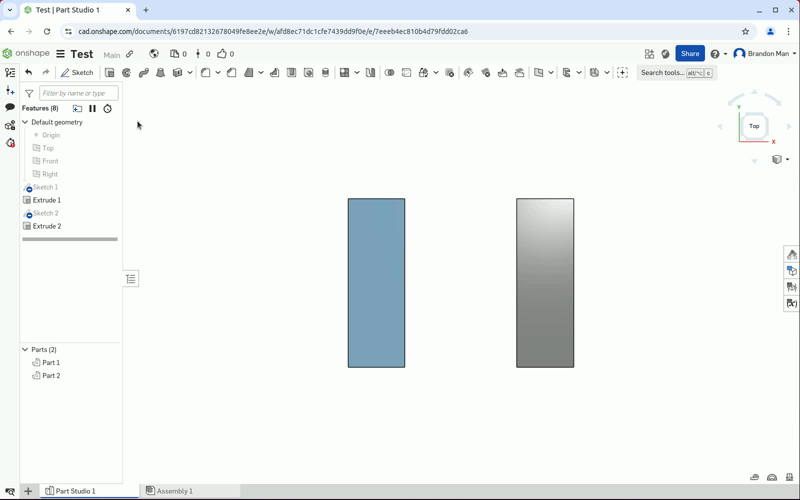
key(up, 3)
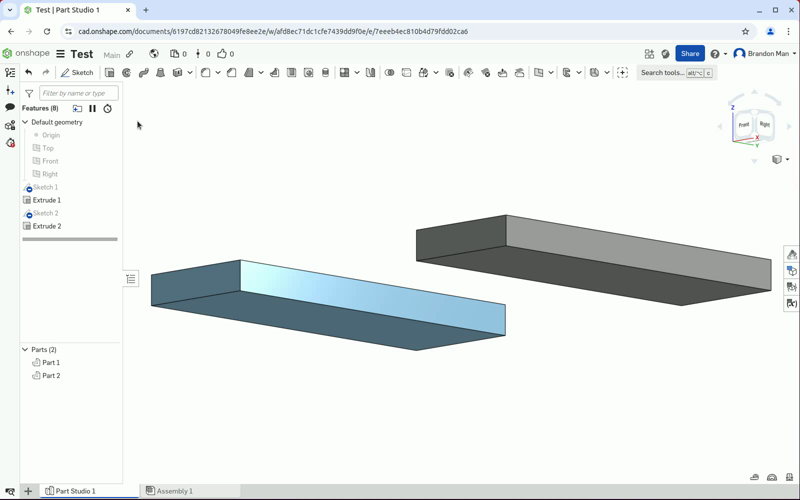
key(left, 3)
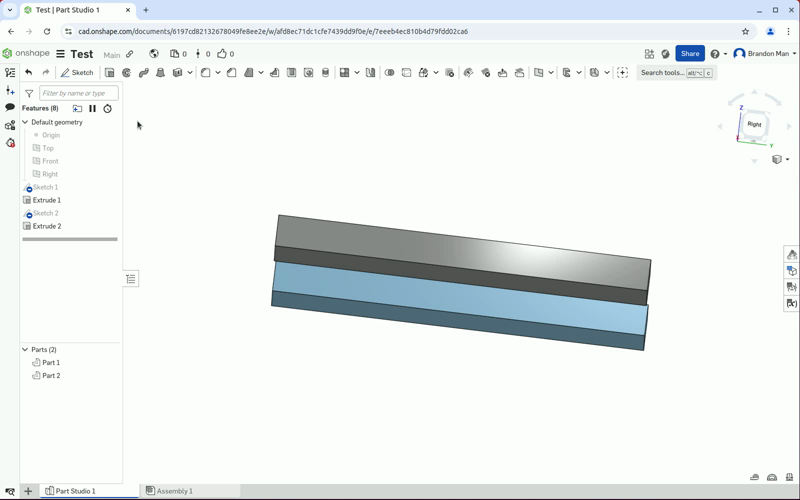
key(right, 3)
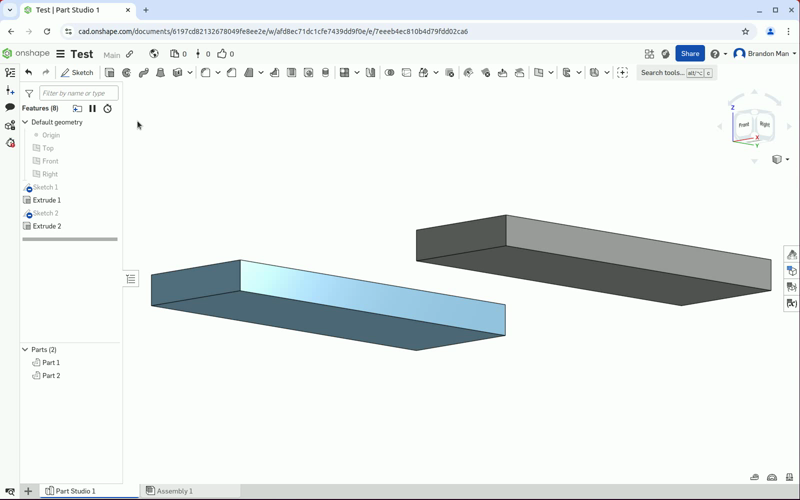
key(down, 3)
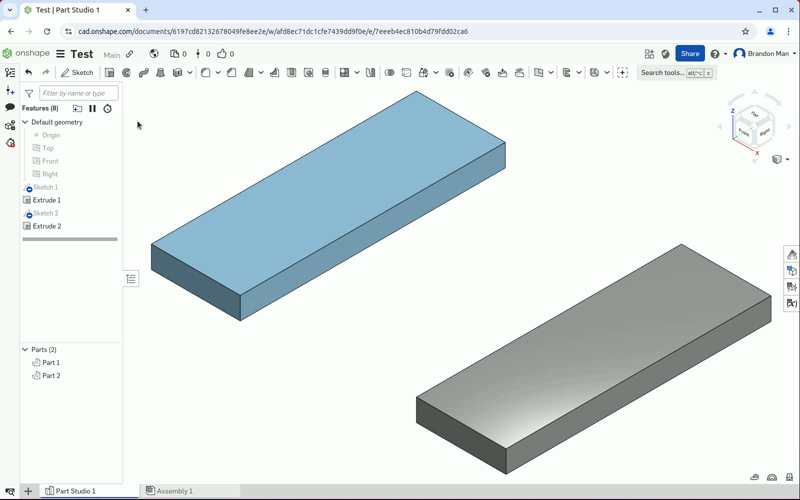
mouse_move(73, 189)
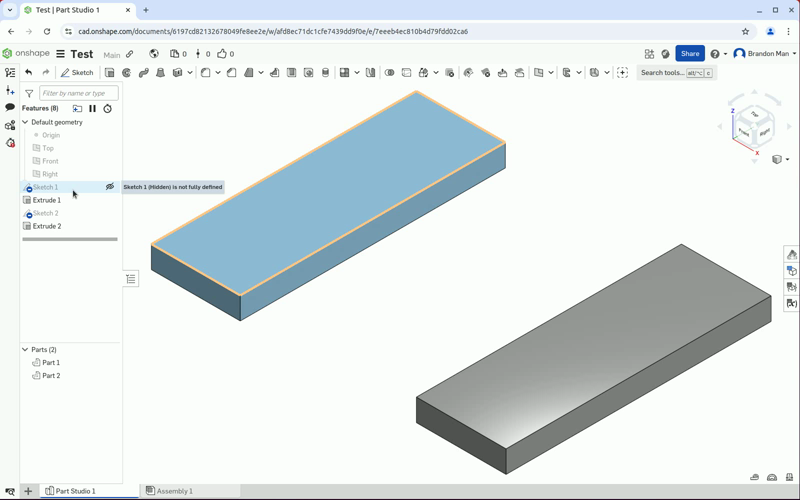
click(73, 189)